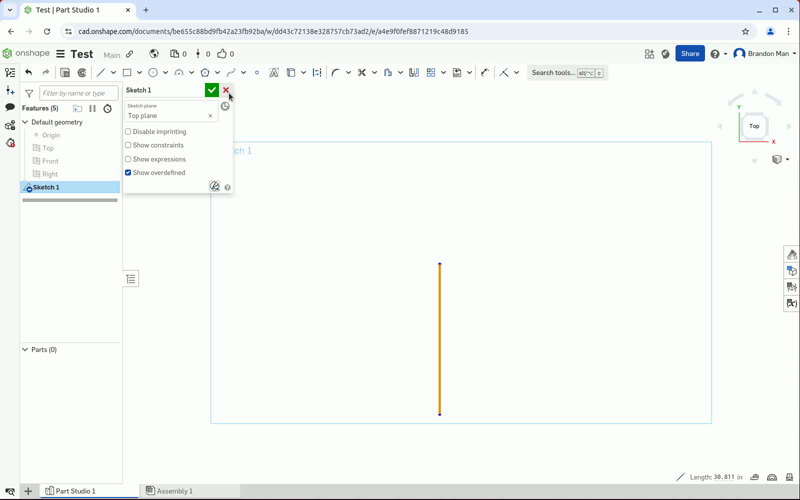
key(shift+h)
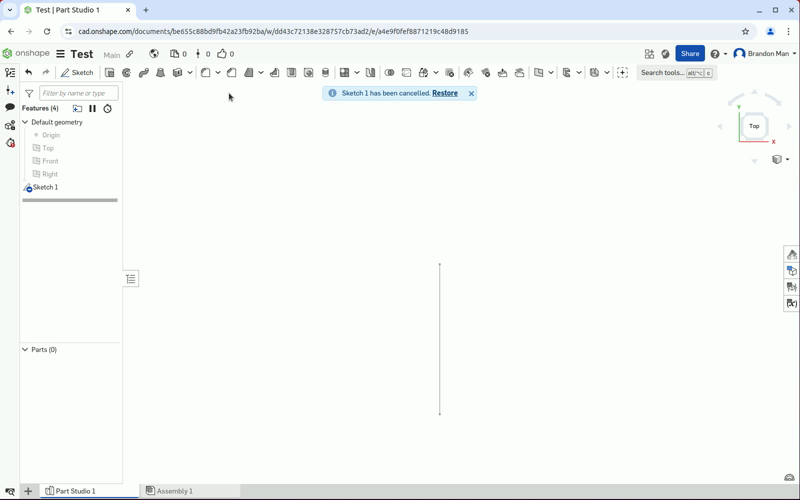
mouse_move(73, 352)
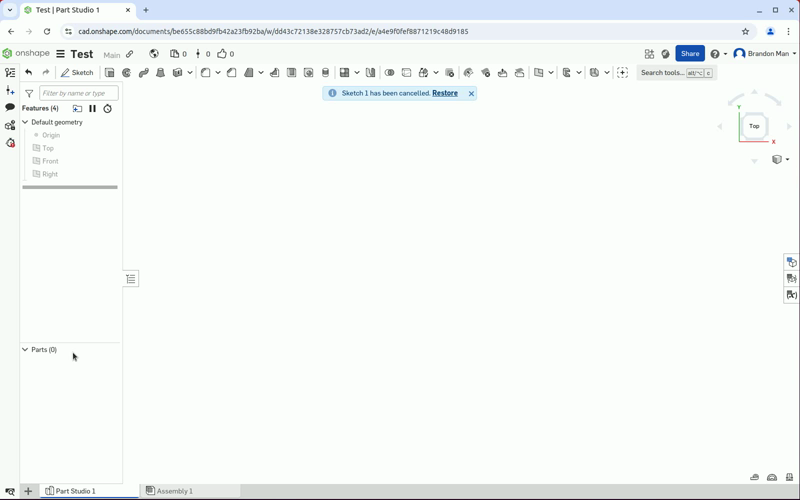
key(y)
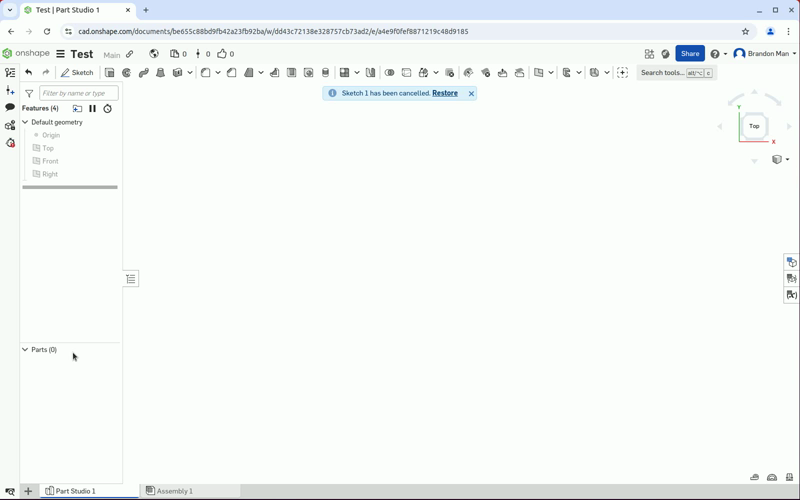
key(shift+p)
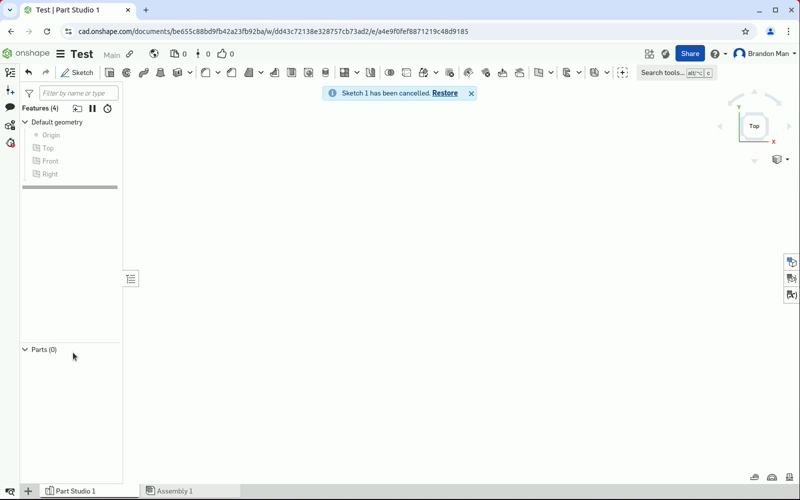
key(space)
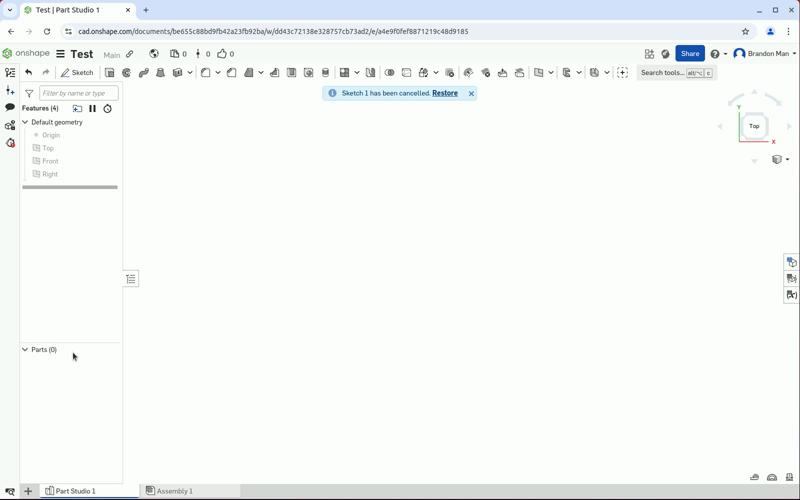
key_down(shift)
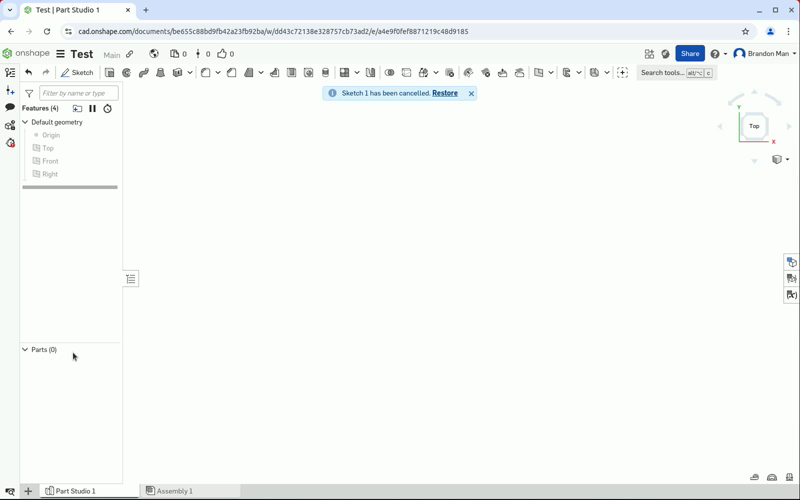
key(up)
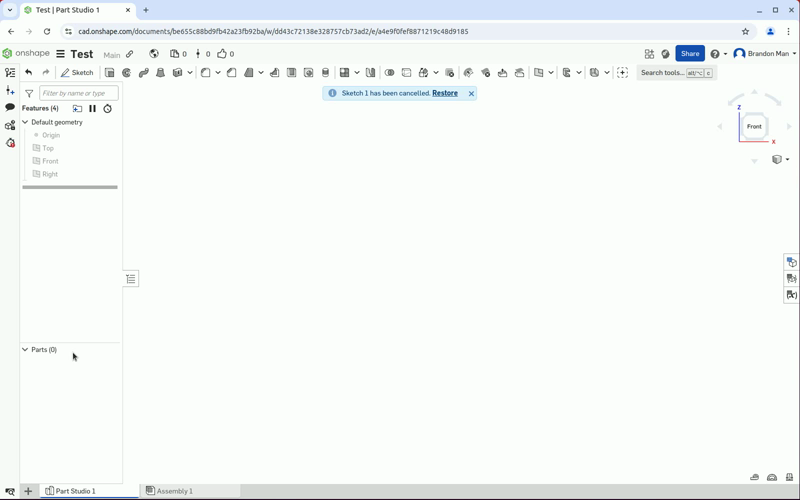
key_up(shift)
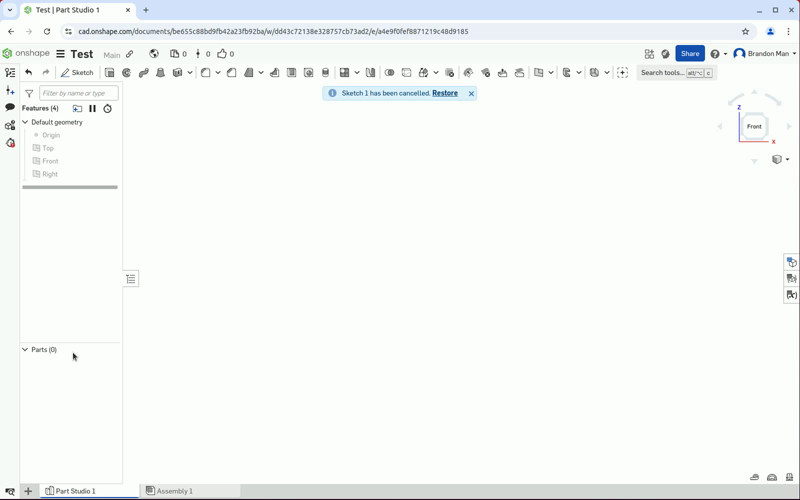
mouse_move(73, 352)
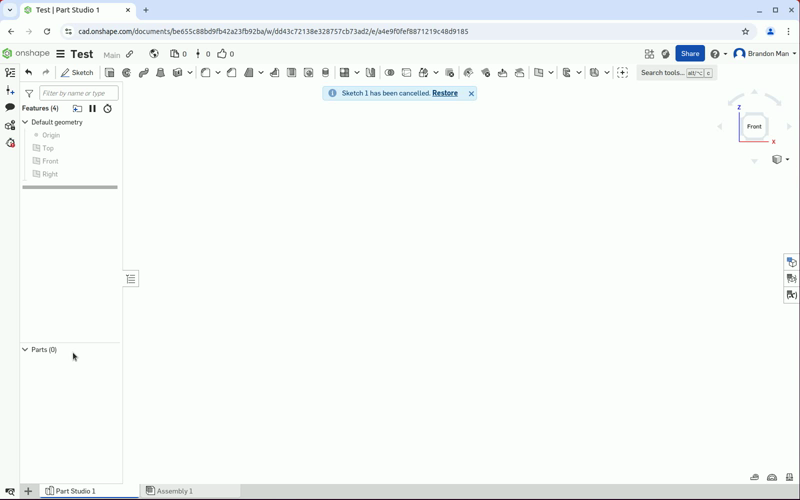
key(shift+y)
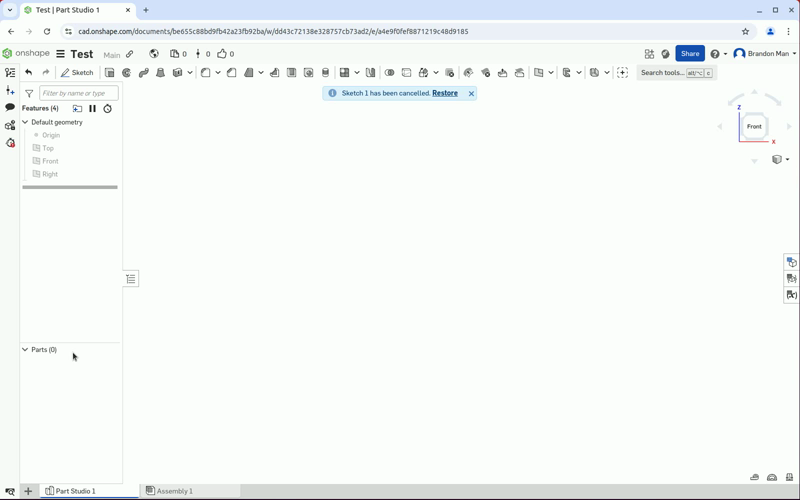
key(shift+s)
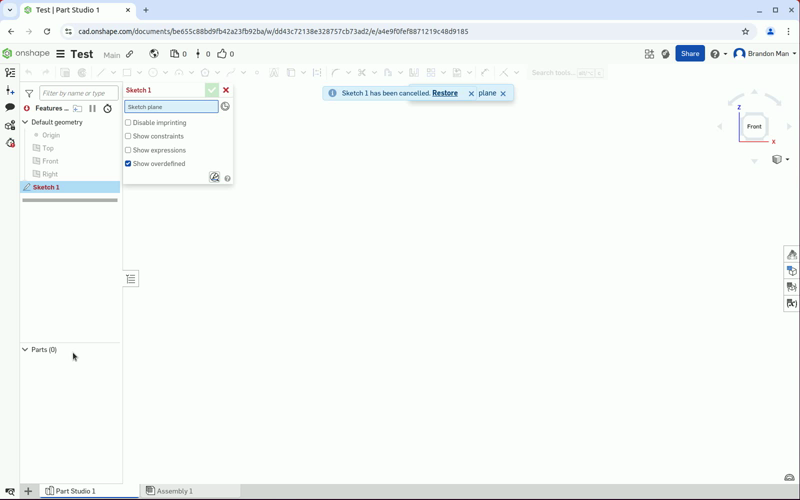
mouse_move(73, 163)
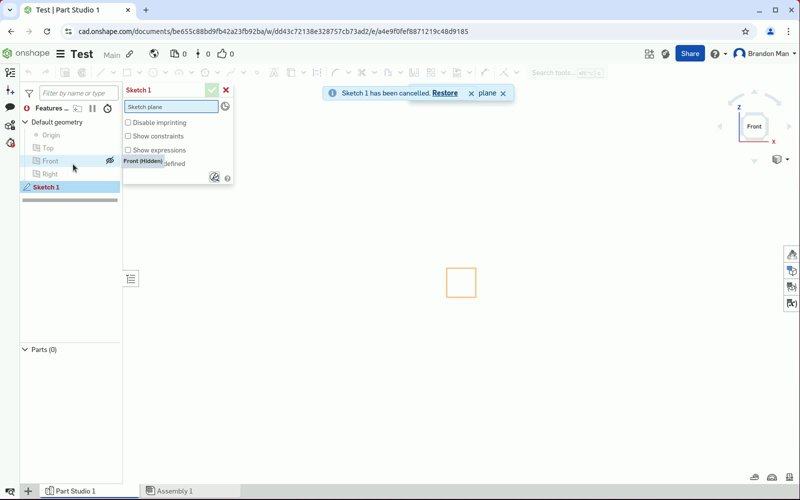
click(73, 163)
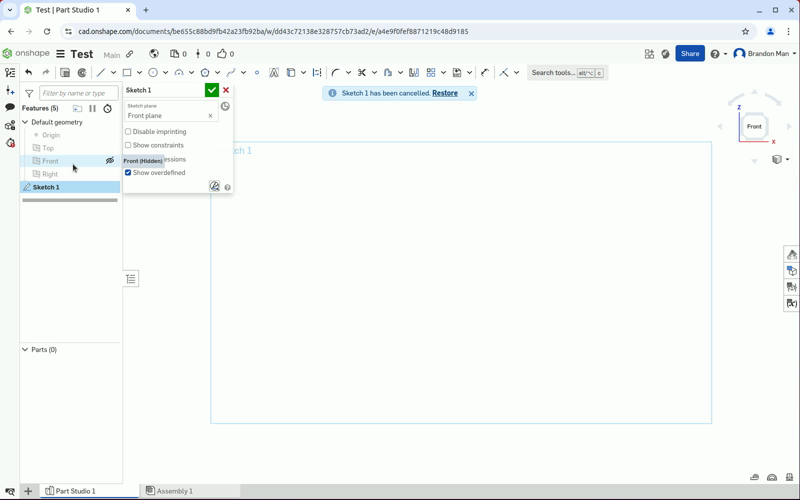
mouse_move(73, 352)
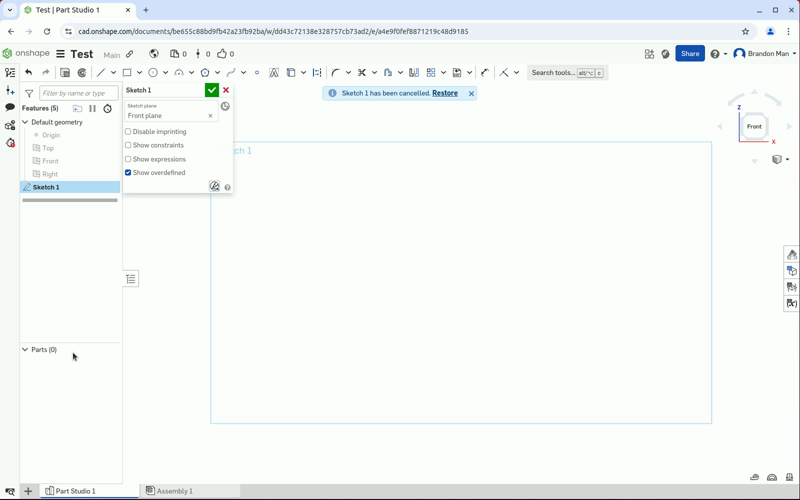
key(y)
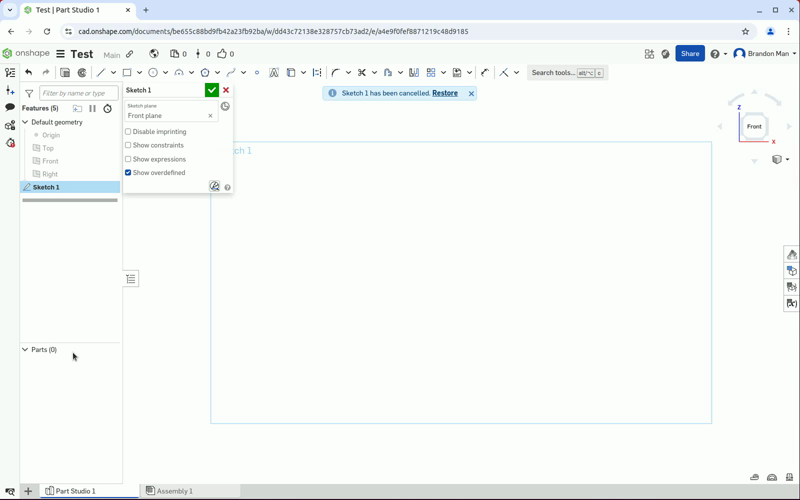
key(c)
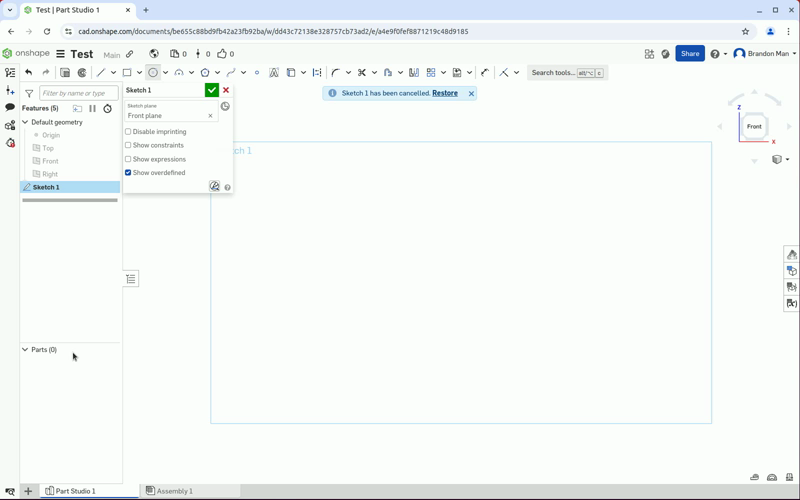
key_down(shift)
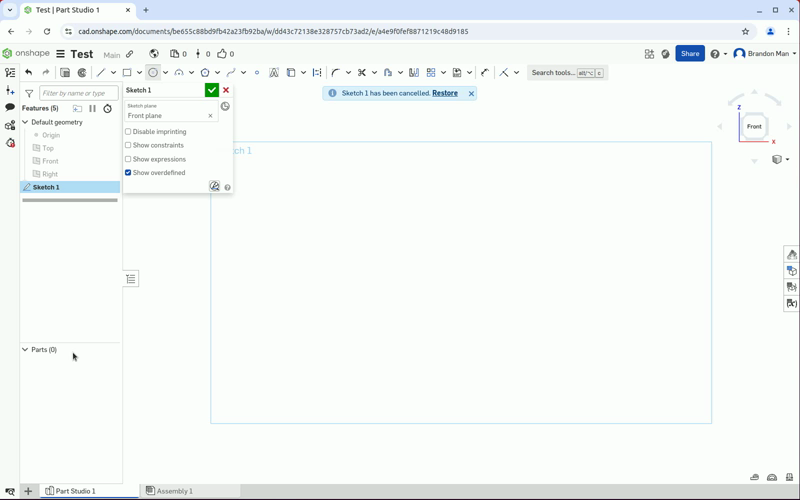
mouse_move(461, 282)
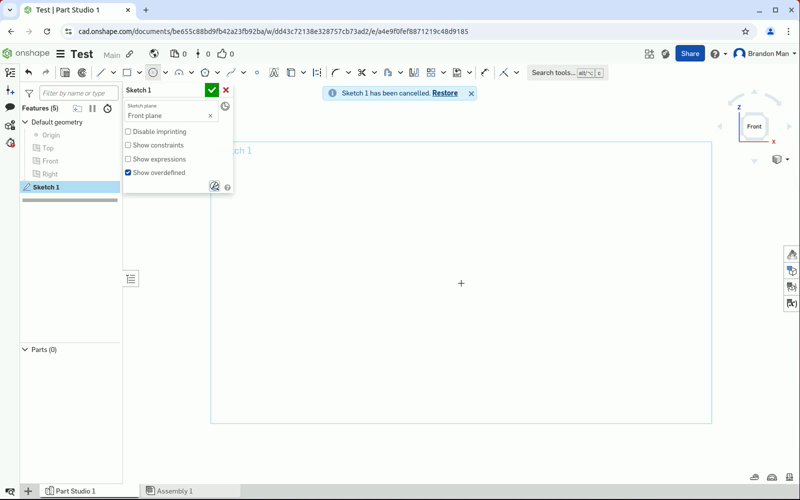
click(461, 282)
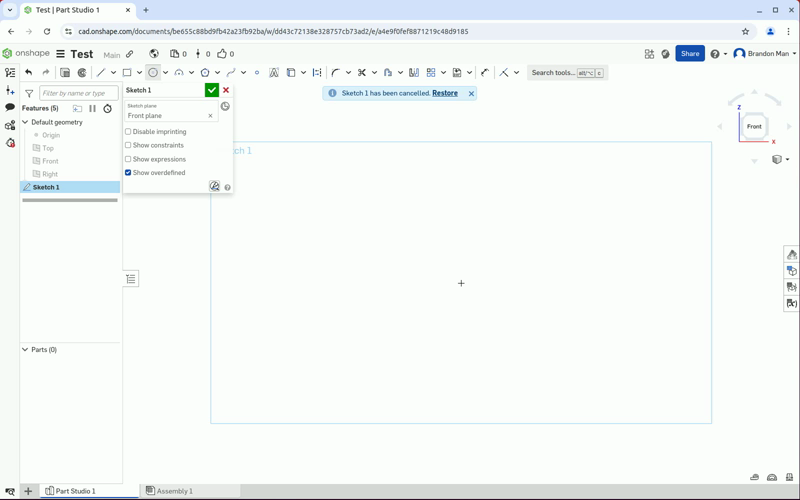
key_up(shift)
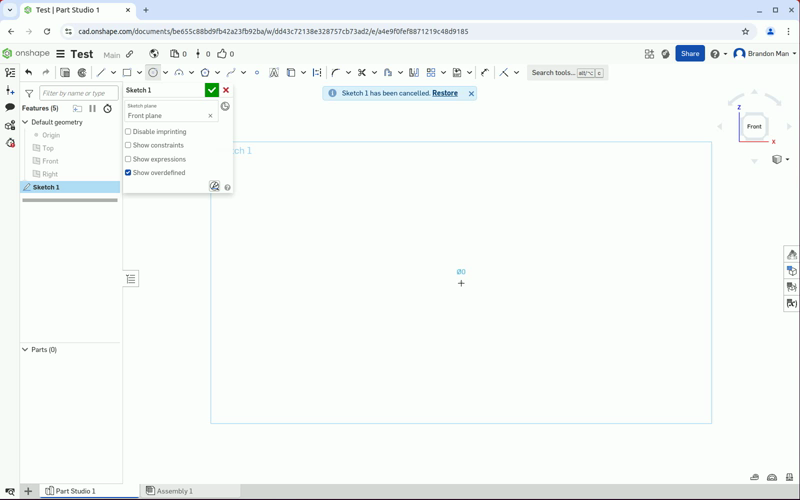
mouse_move(507, 282)
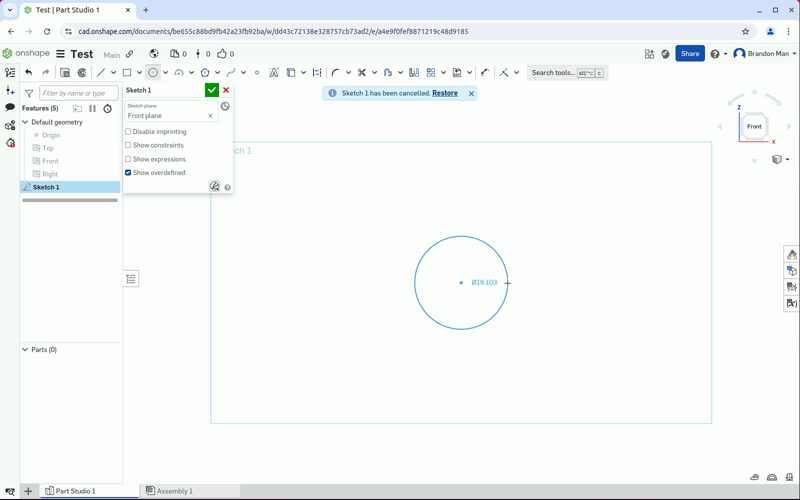
click(507, 282)
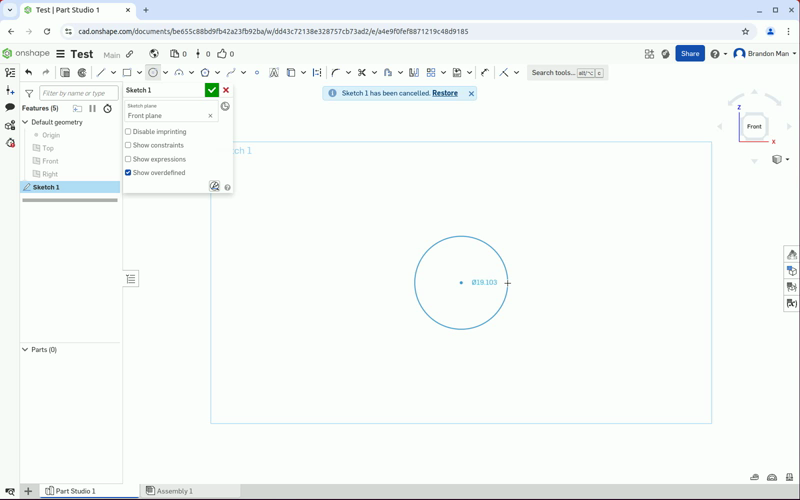
key(esc)
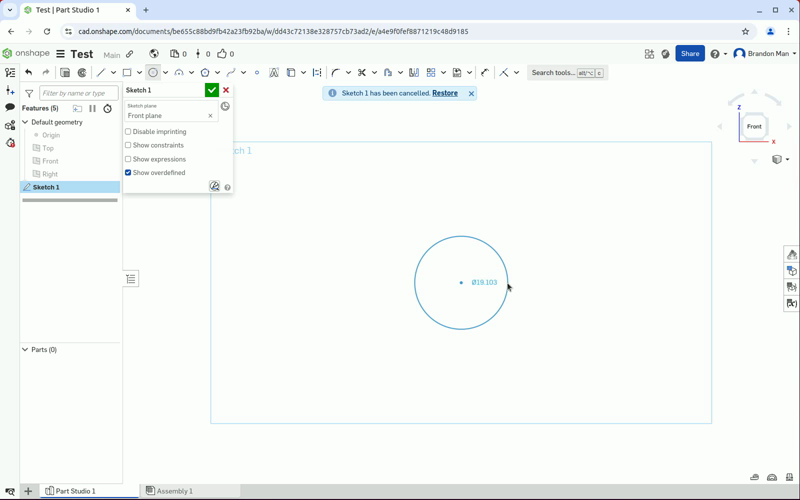
mouse_move(425, 290)
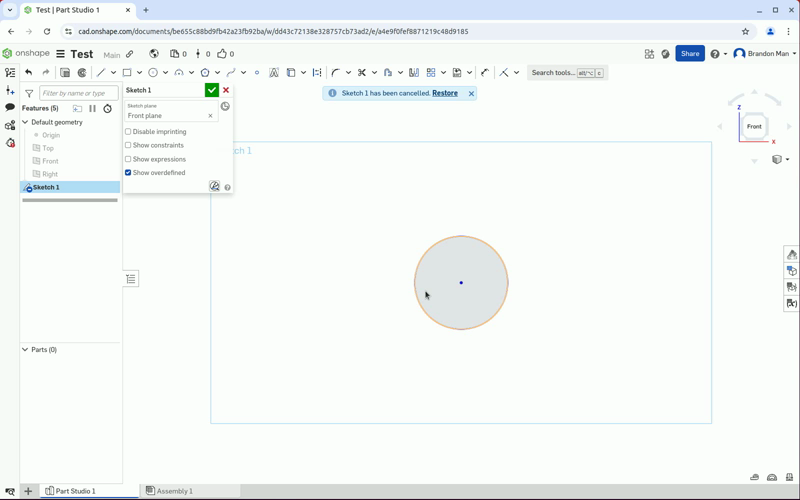
click(425, 290)
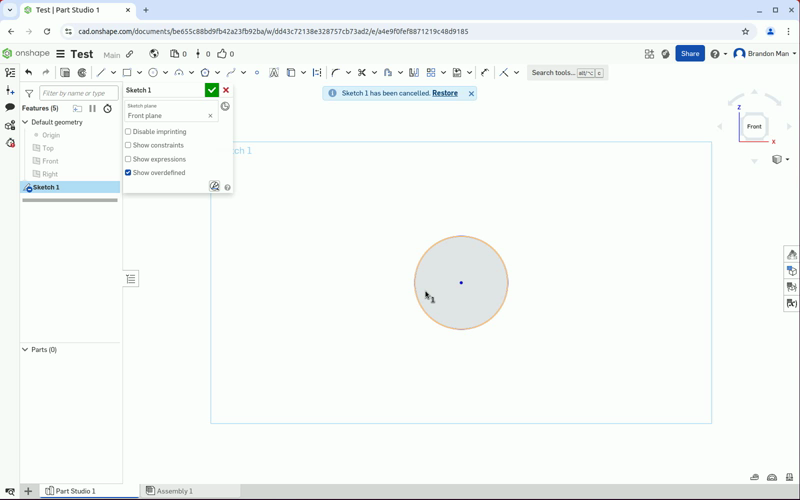
mouse_move(73, 352)
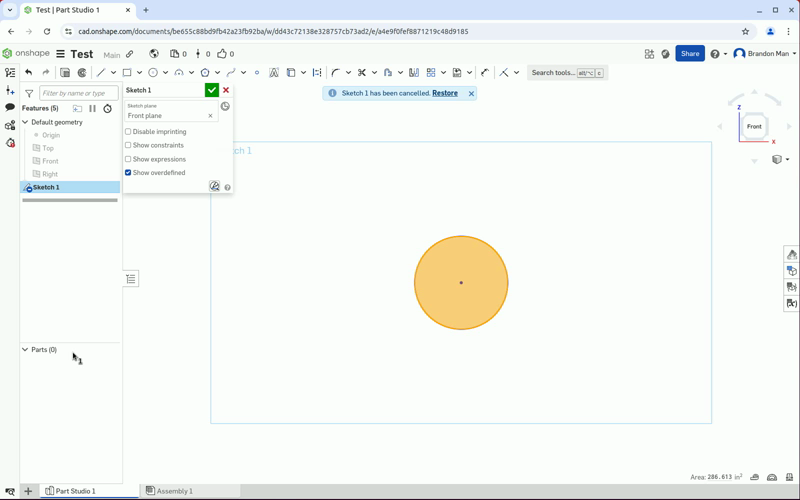
key(shift+y)
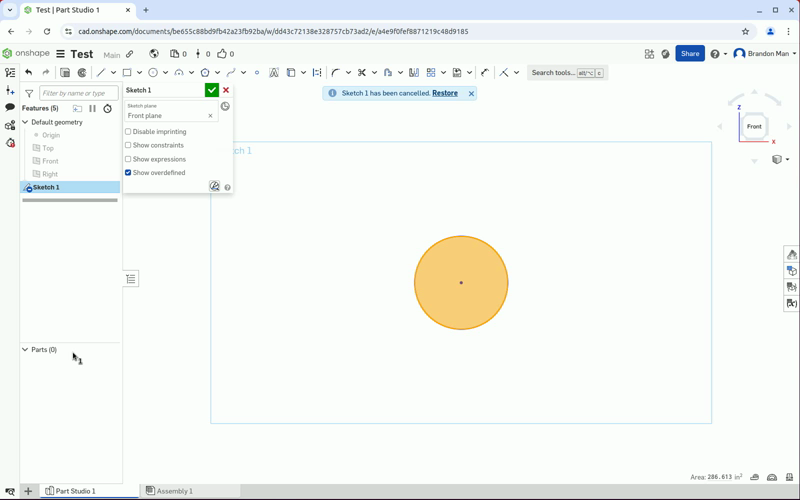
key(shift+e)
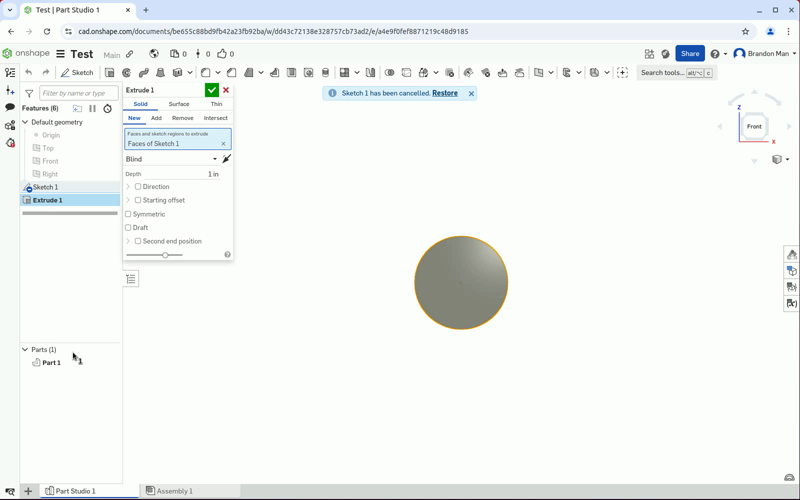
mouse_move(143, 106)
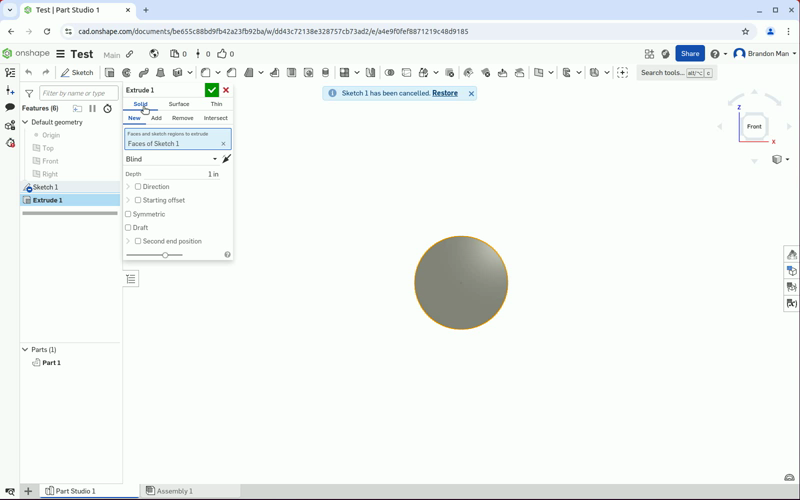
click(143, 106)
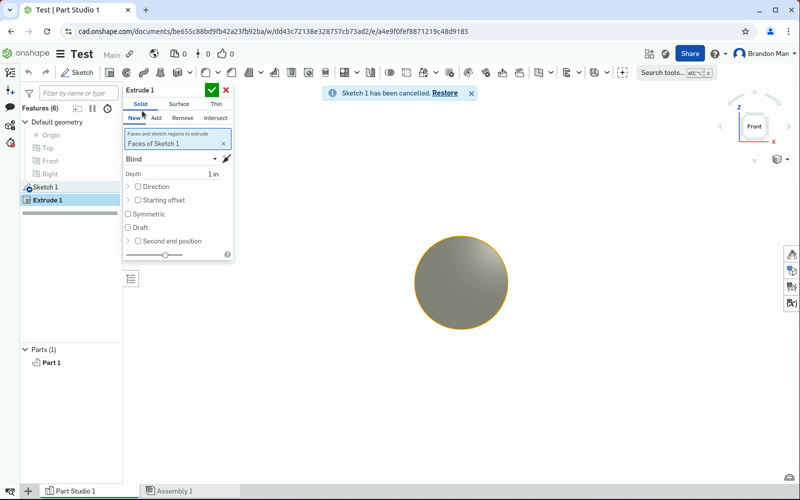
mouse_move(137, 120)
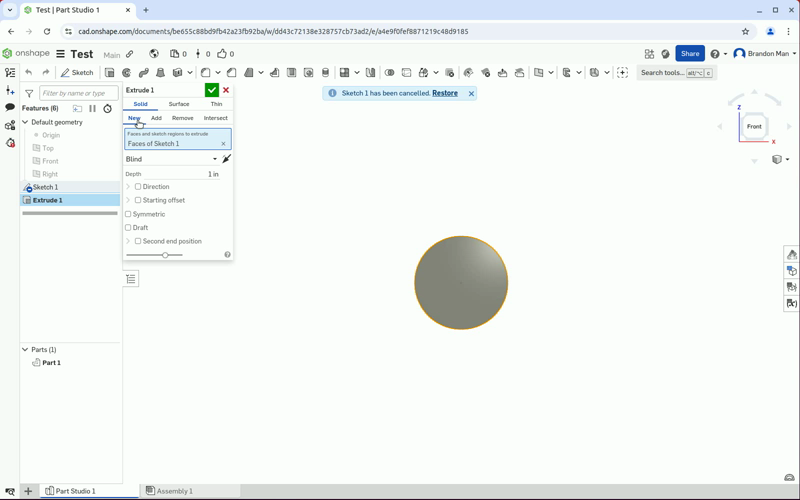
click(137, 120)
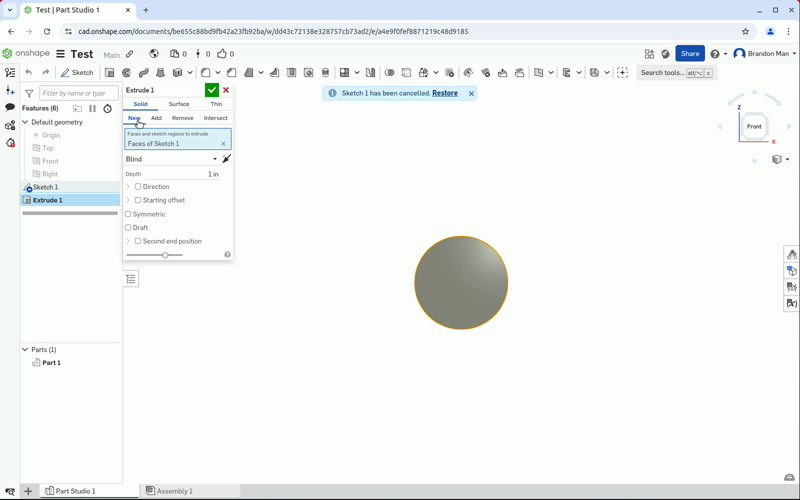
key(tab, 4)
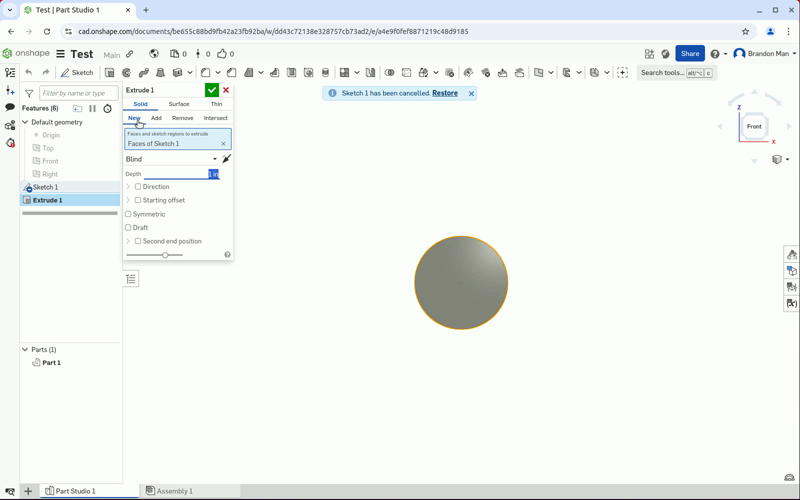
text(30.81)
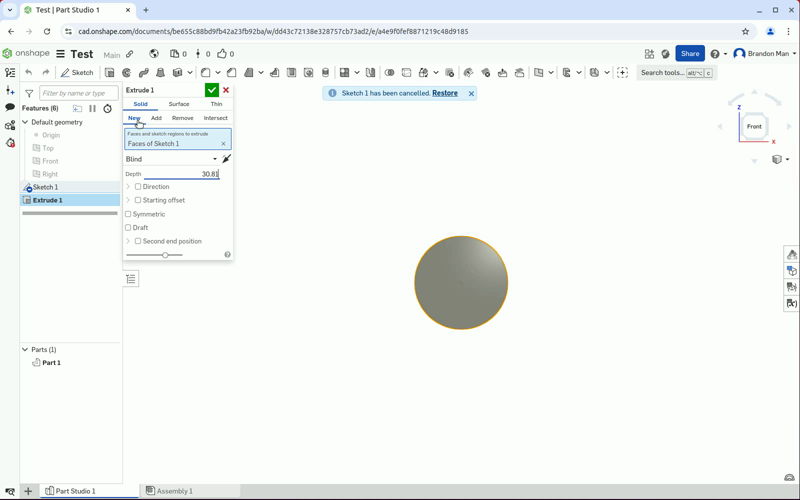
key(tab, 3)
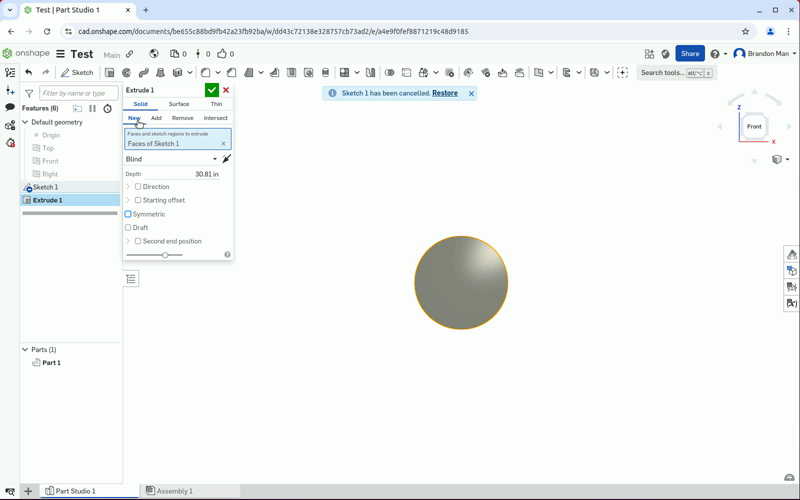
key(space)
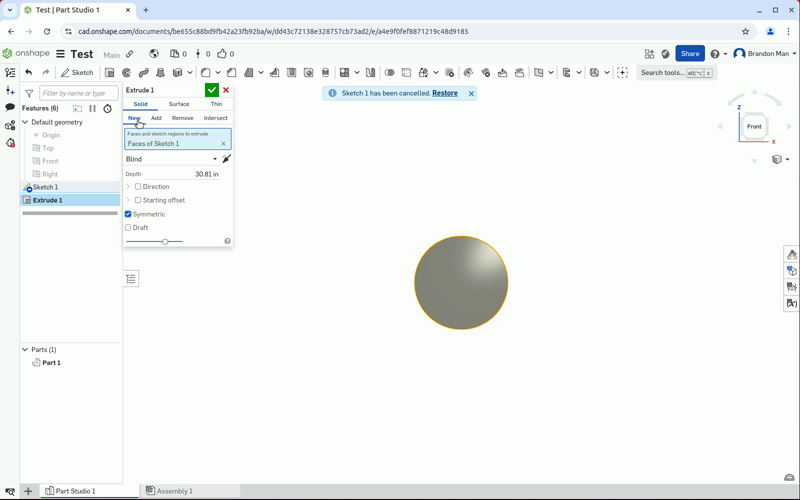
key(enter)
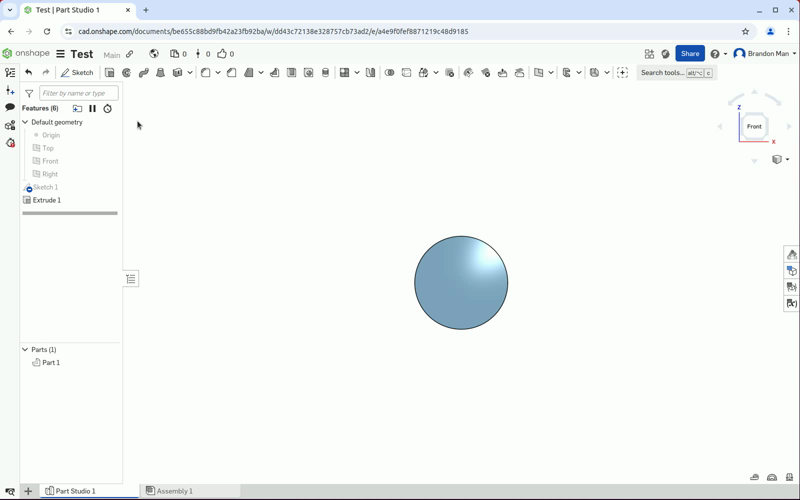
key(shift+h)
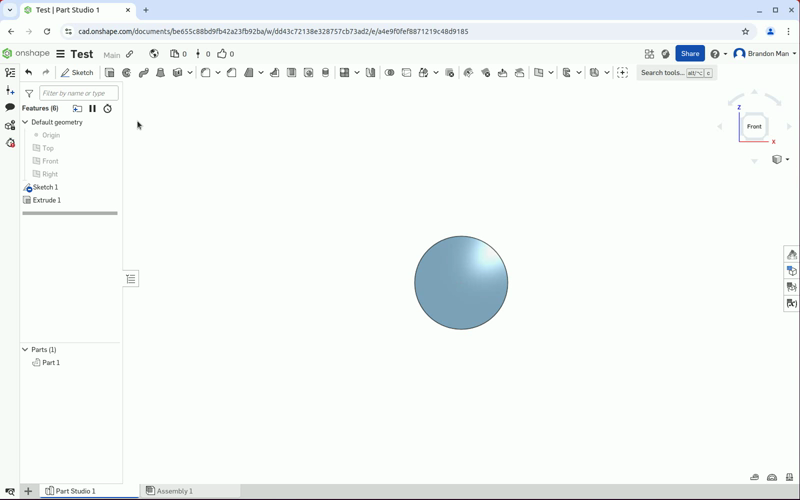
key(shift+h)
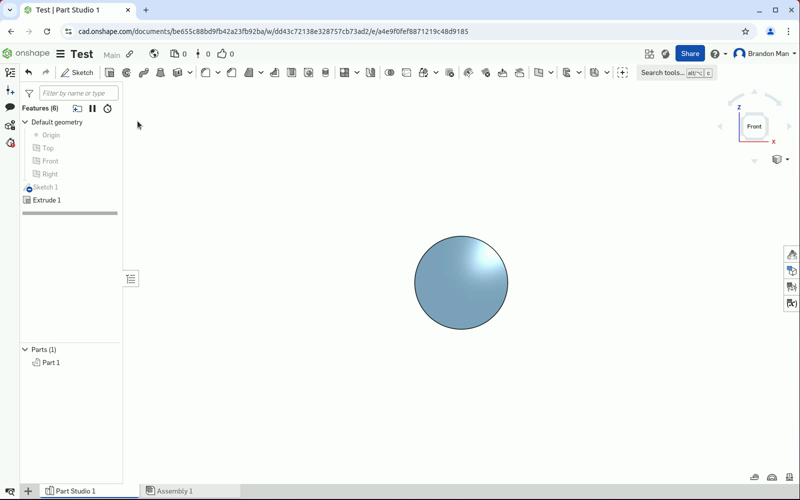
mouse_move(73, 189)
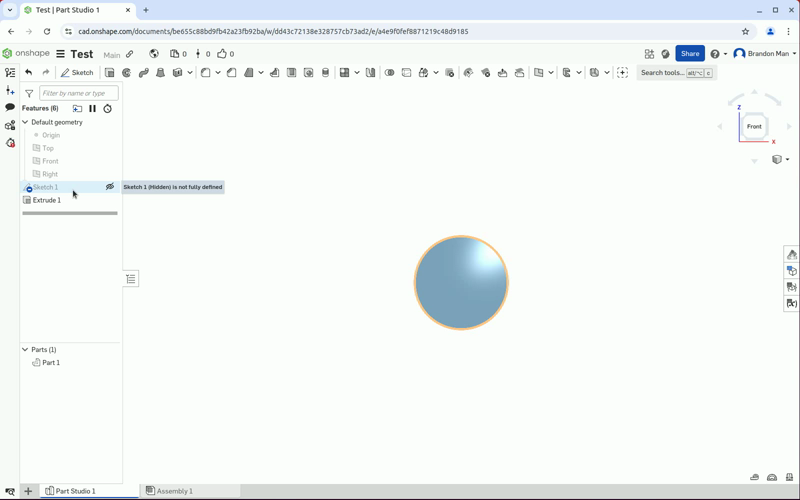
click(73, 189)
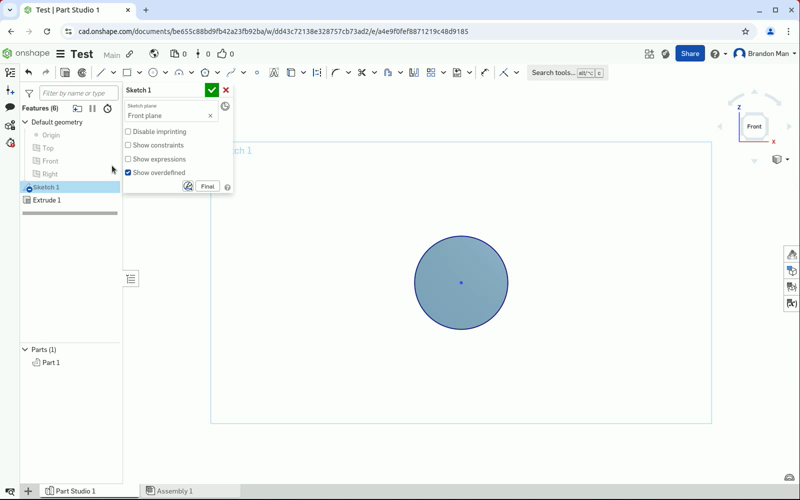
mouse_move(229, 92)
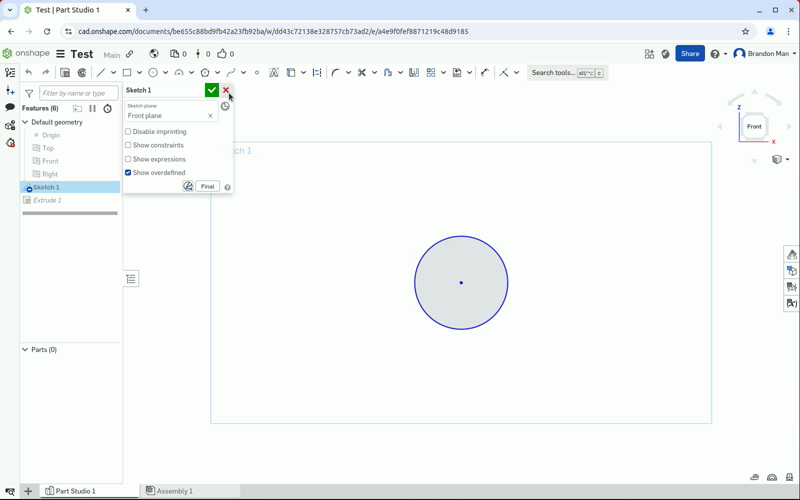
click(229, 92)
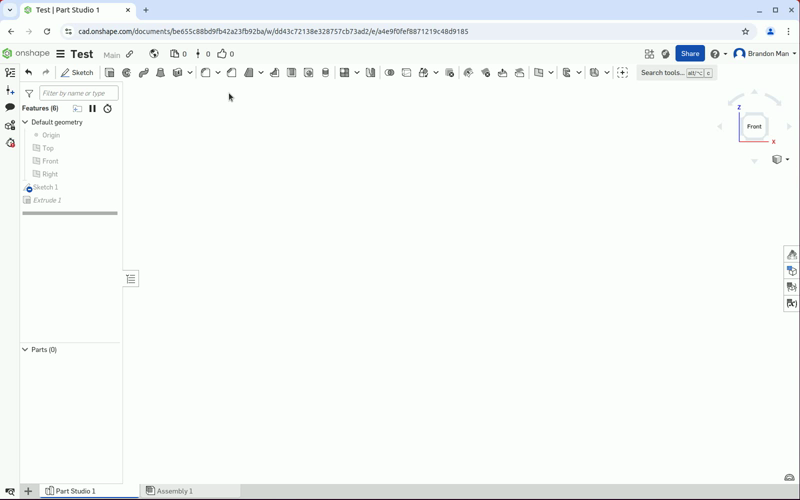
mouse_move(73, 352)
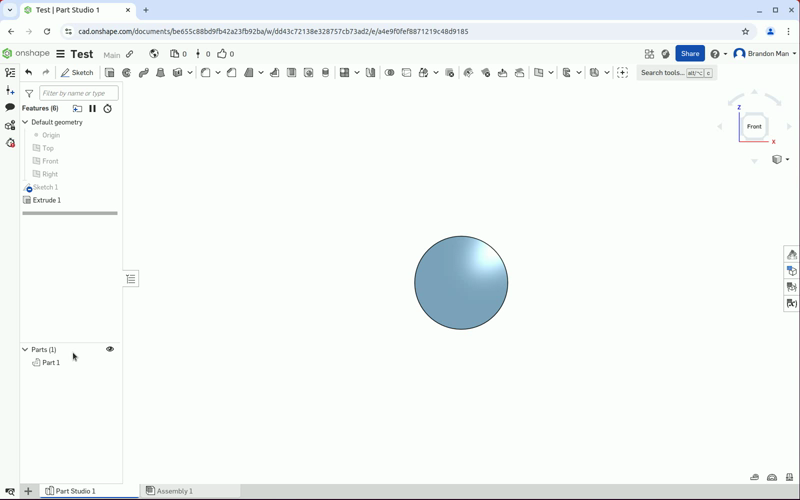
key(y)
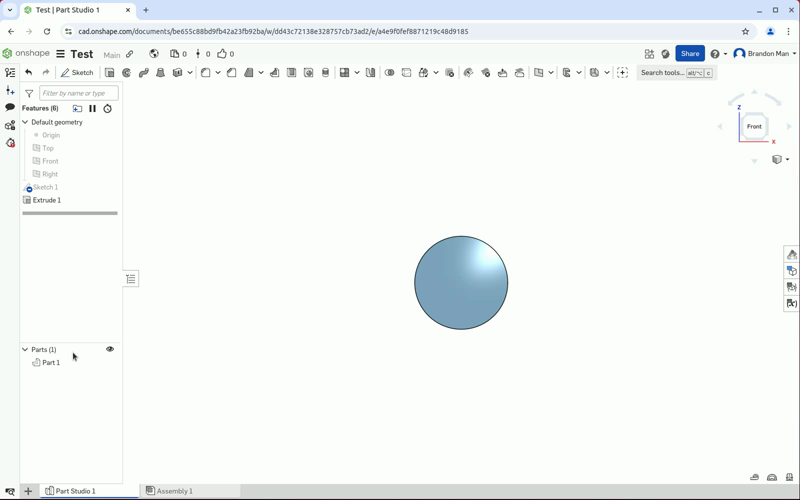
key(shift+p)
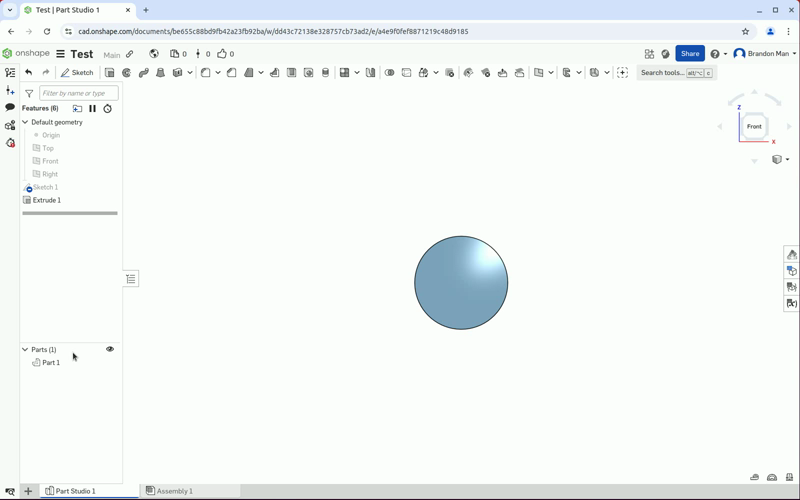
key(space)
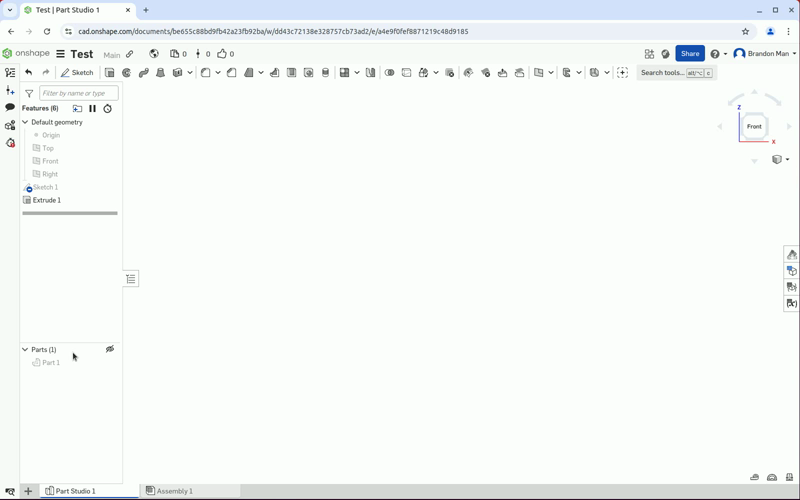
key_down(shift)
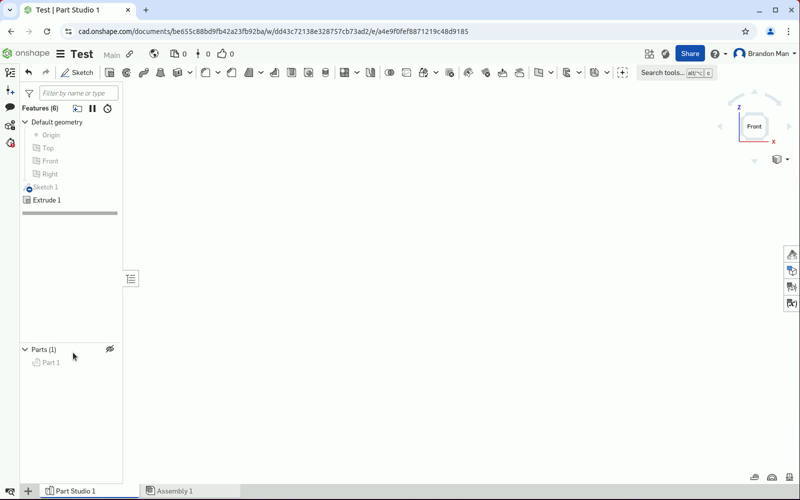
key(left)
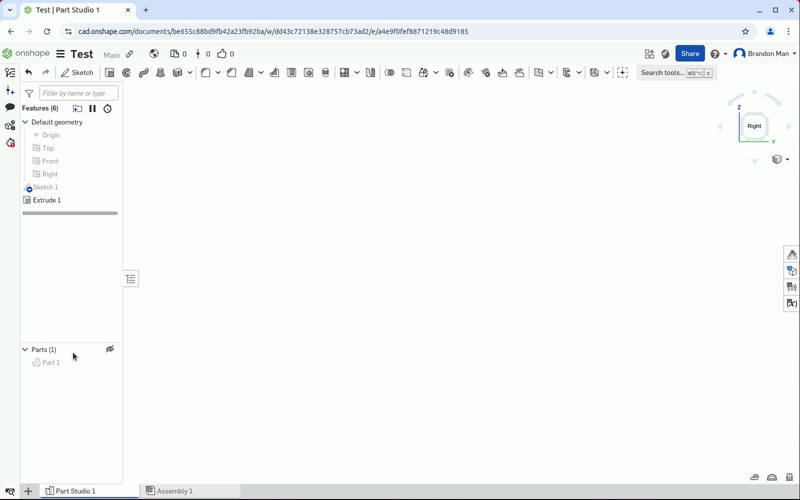
key_up(shift)
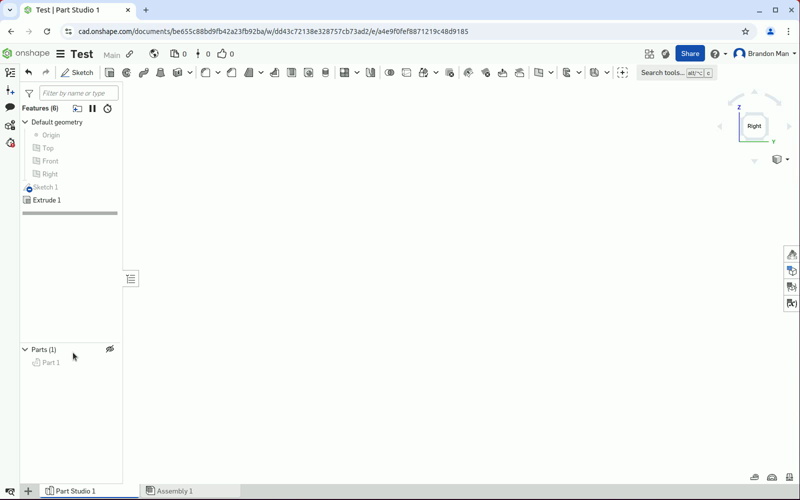
mouse_move(73, 352)
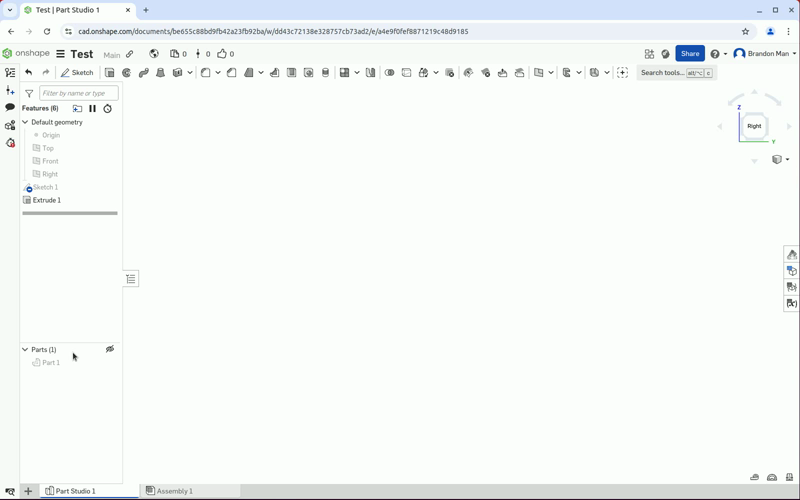
key(shift+y)
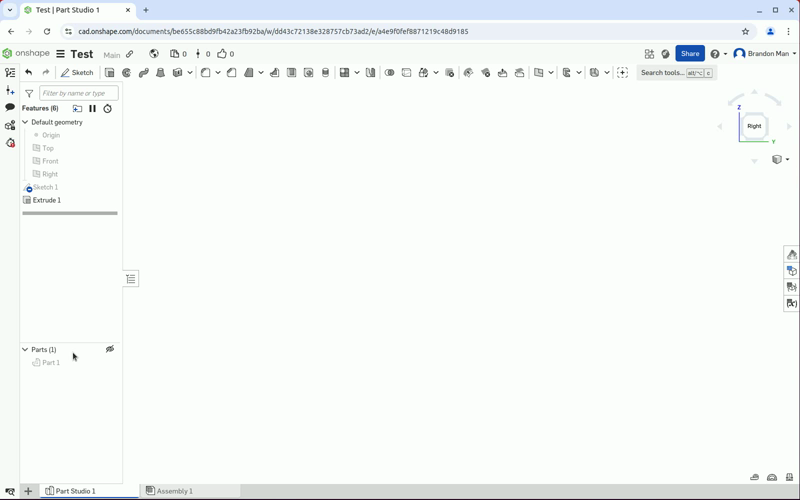
key(shift+s)
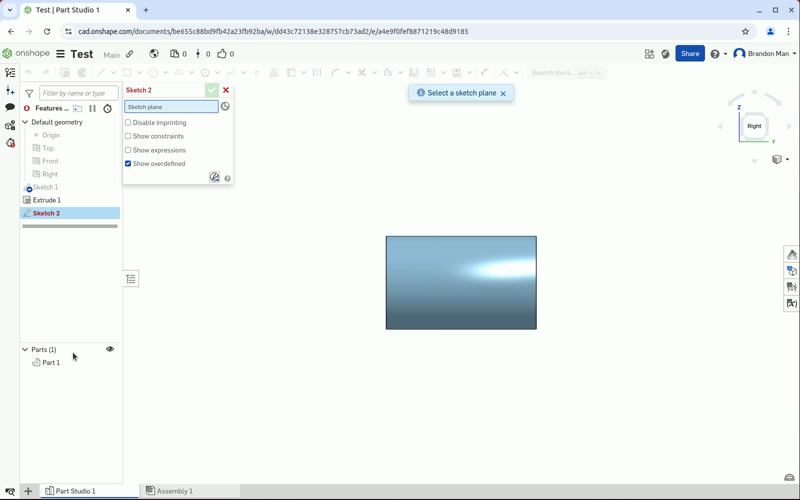
mouse_move(73, 176)
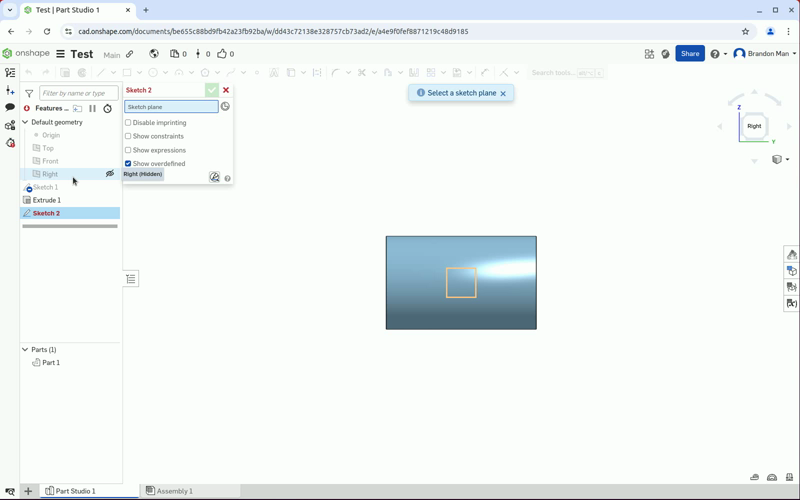
click(73, 176)
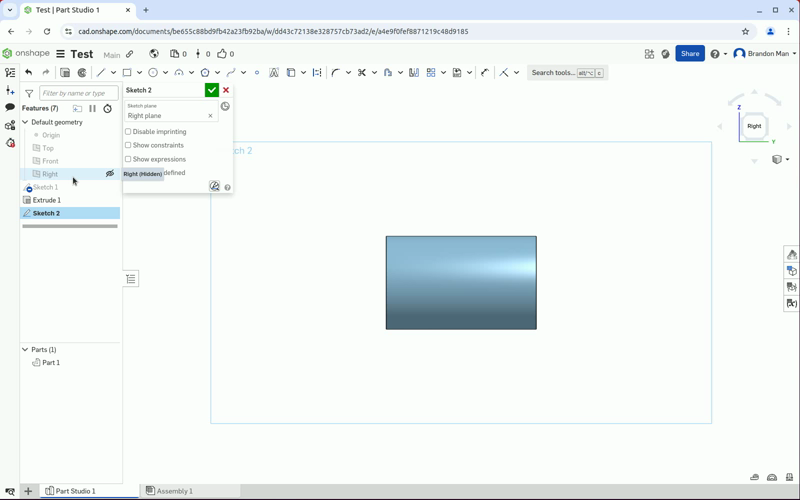
mouse_move(73, 352)
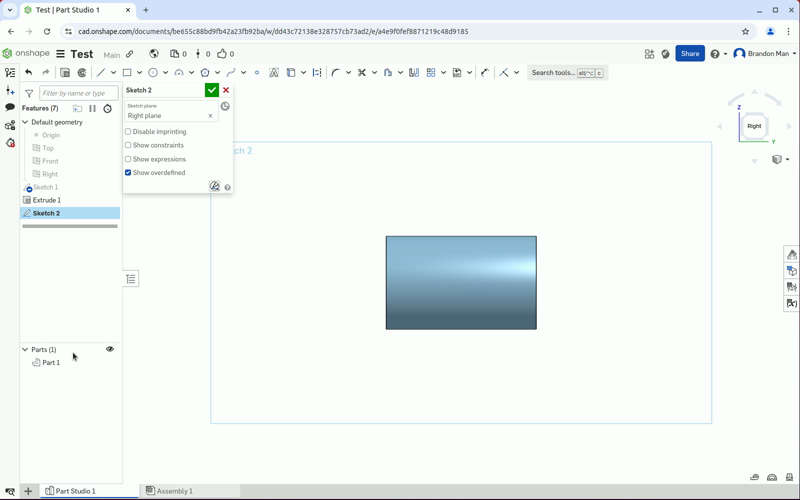
key(y)
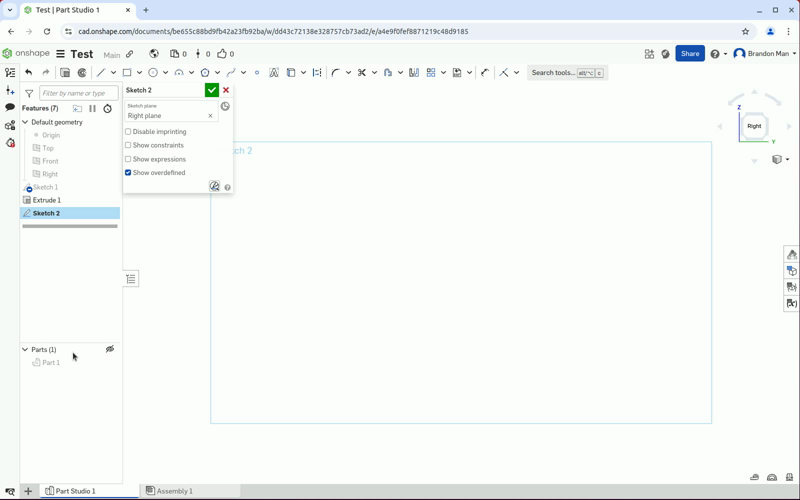
key(c)
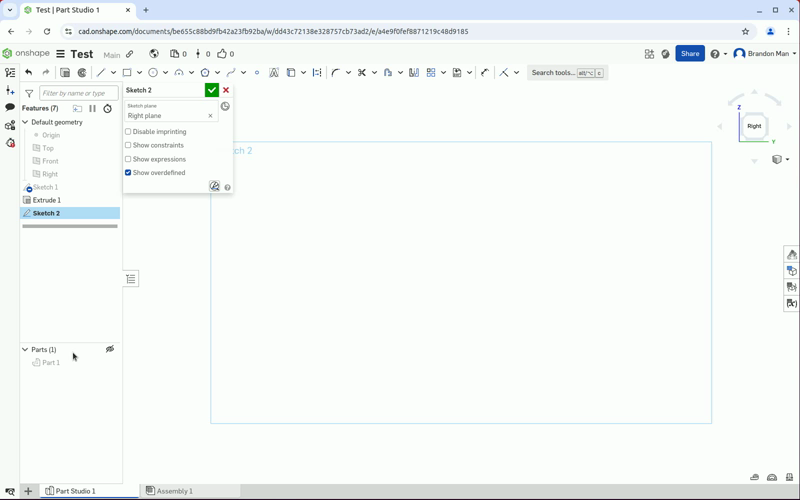
key_down(shift)
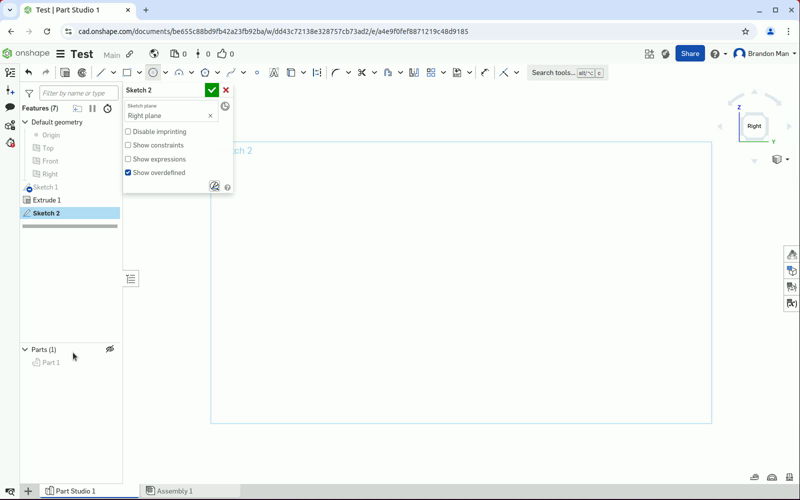
mouse_move(414, 282)
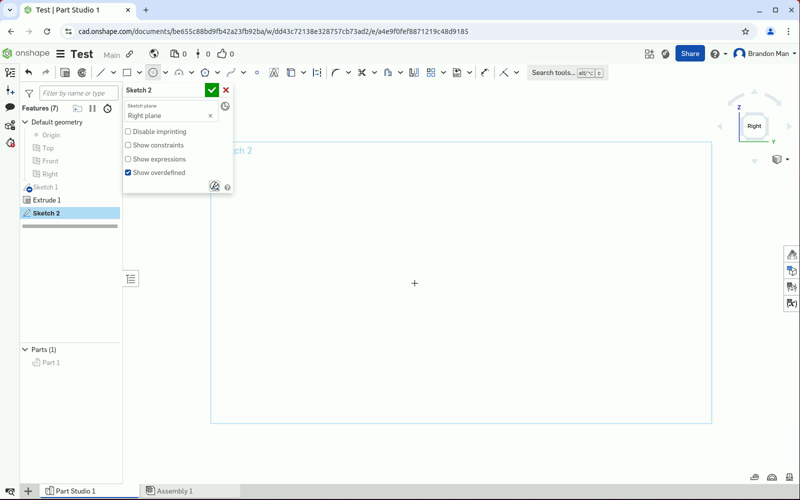
click(414, 282)
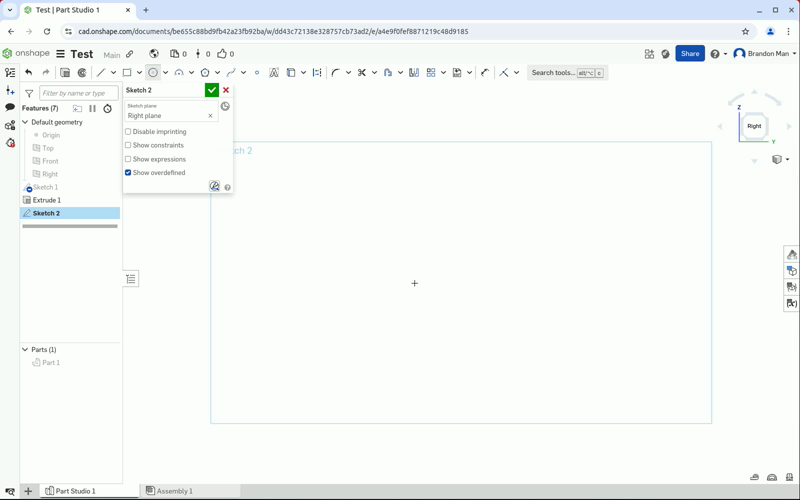
key_up(shift)
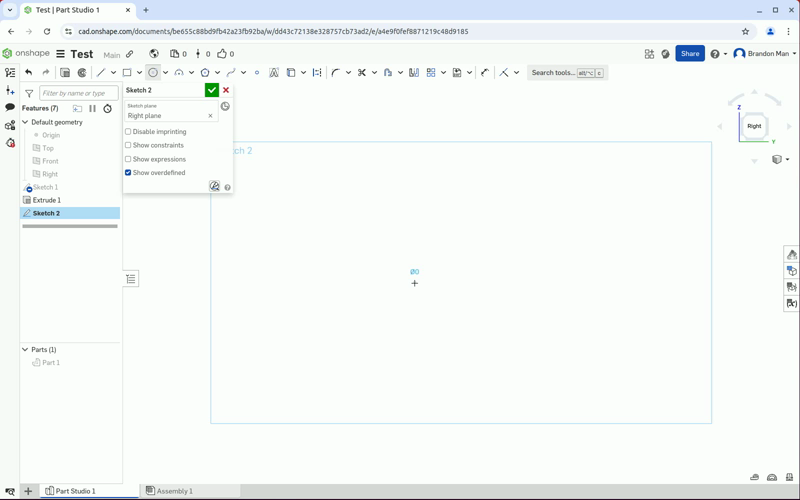
mouse_move(431, 282)
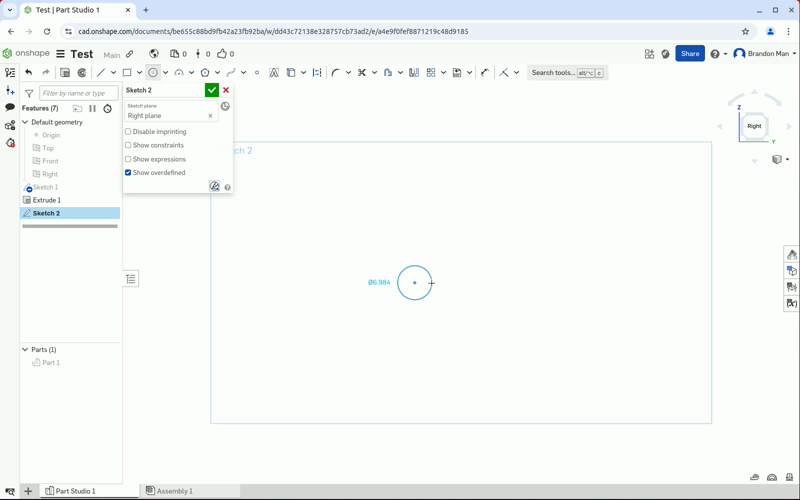
click(431, 282)
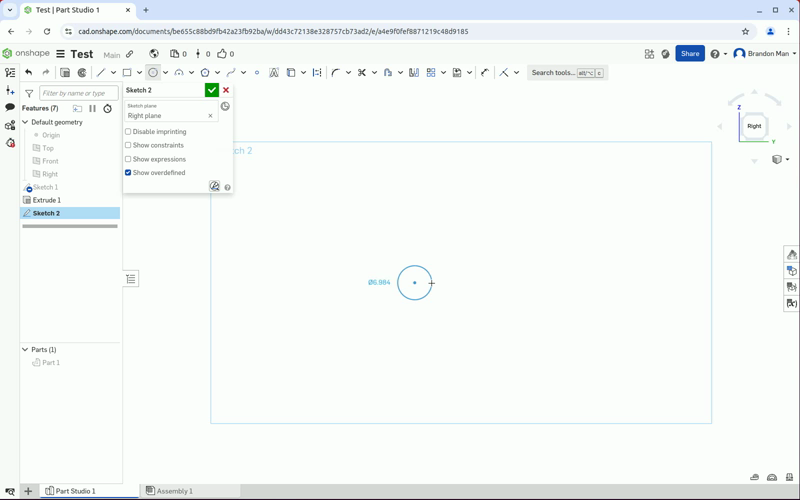
key(esc)
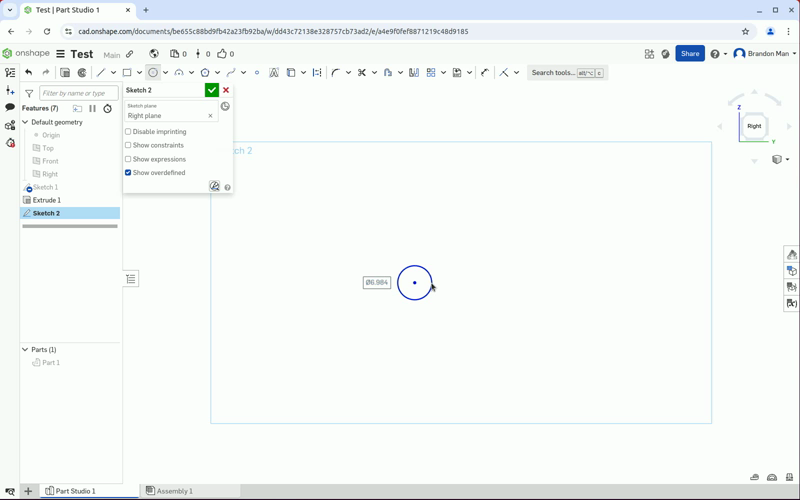
mouse_move(429, 279)
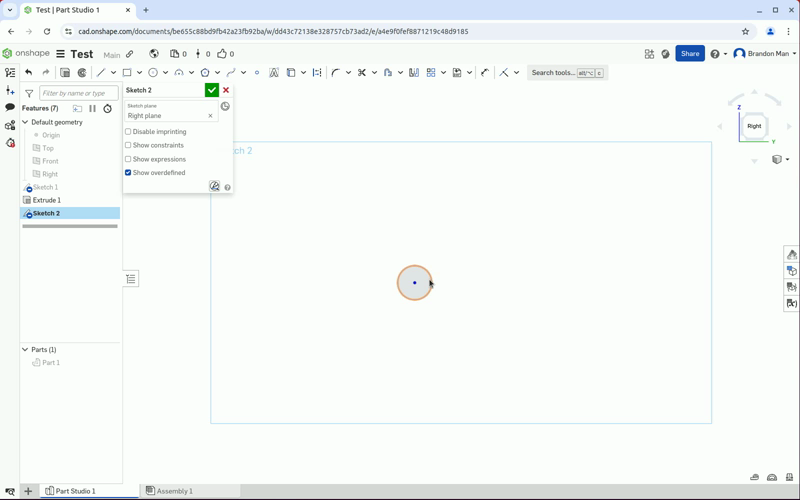
scroll(6)
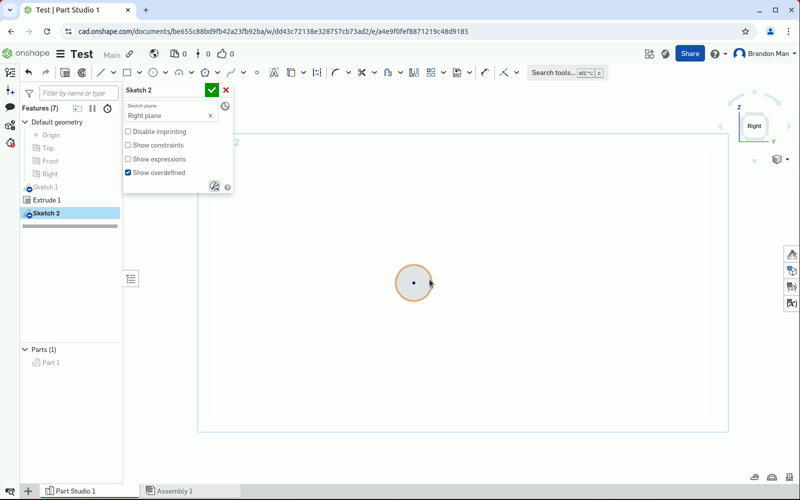
scroll(6)
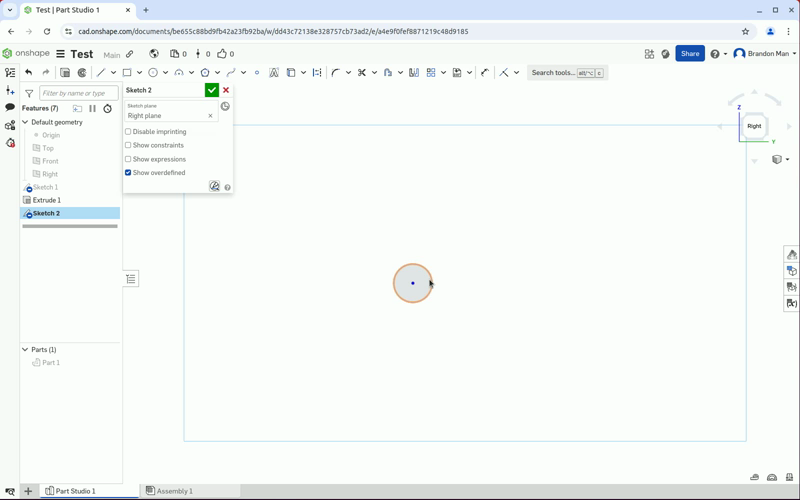
scroll(6)
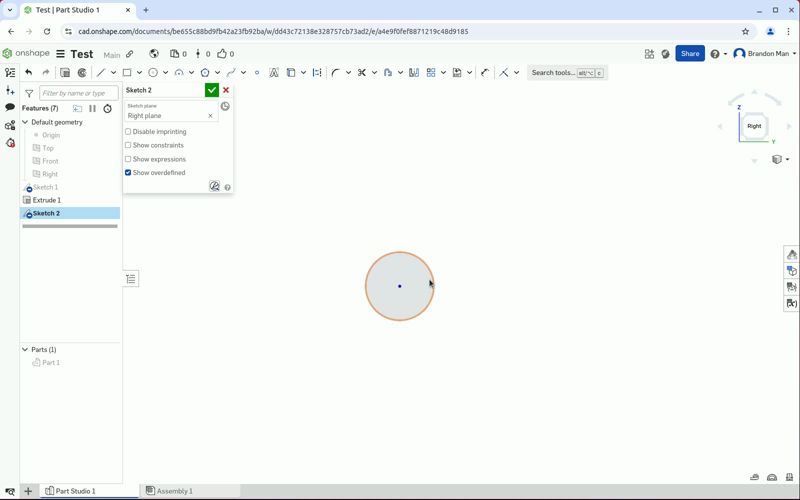
scroll(6)
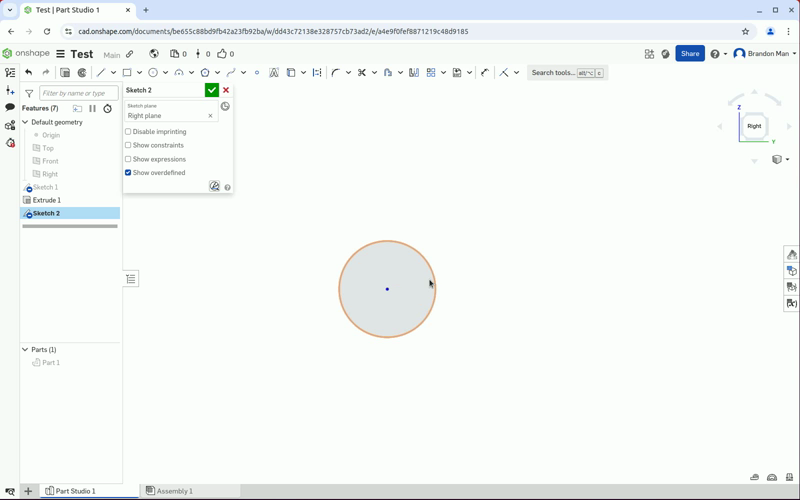
scroll(6)
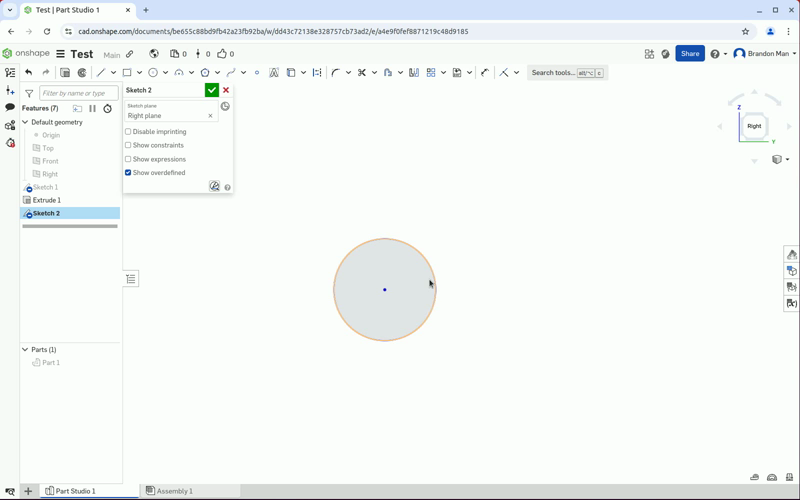
scroll(6)
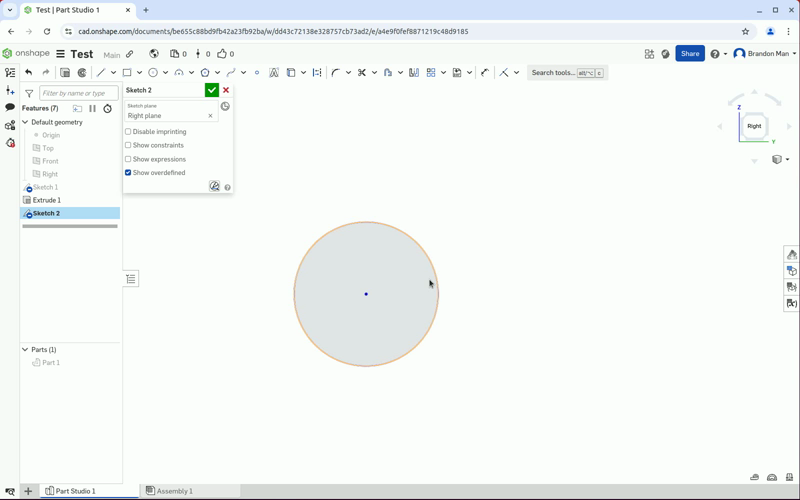
scroll(6)
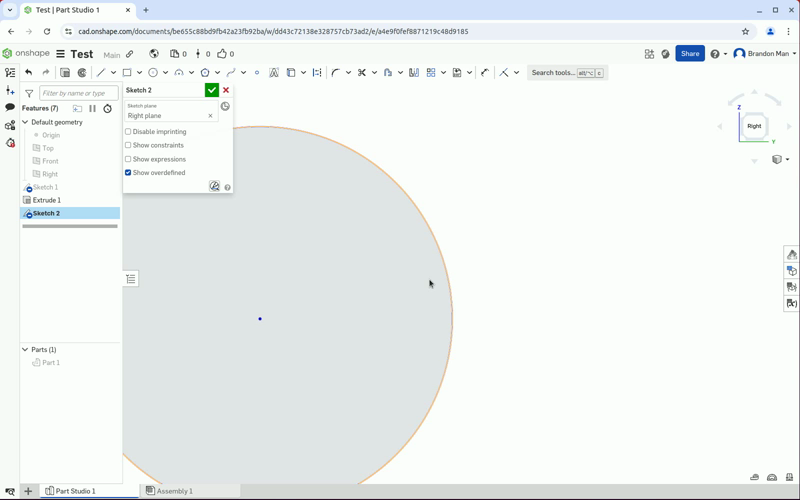
click(429, 279)
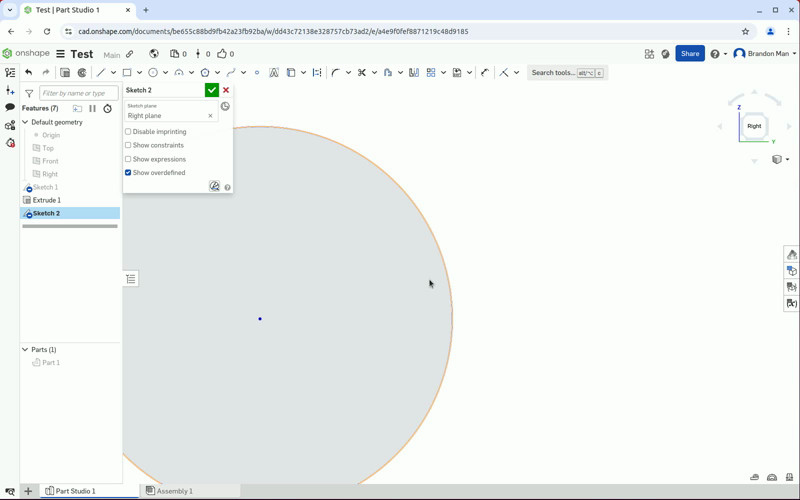
scroll(-6)
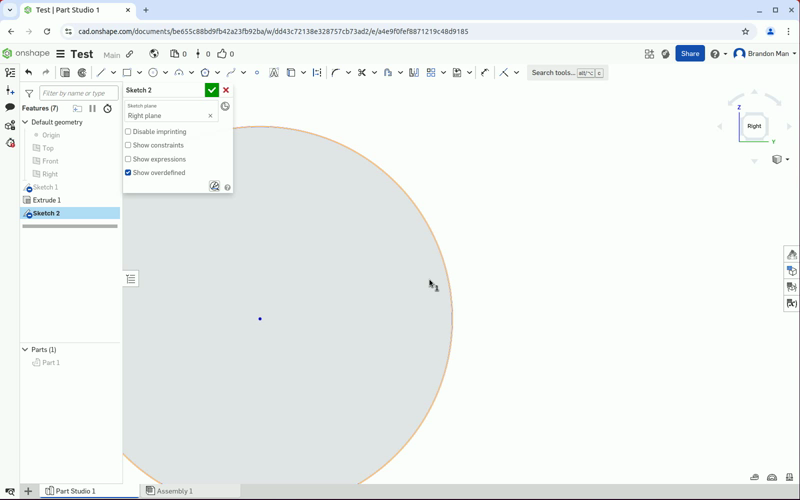
scroll(-6)
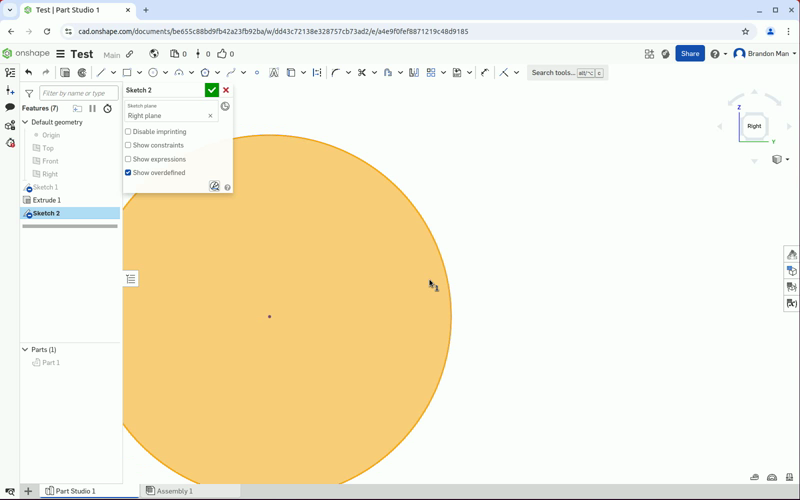
scroll(-6)
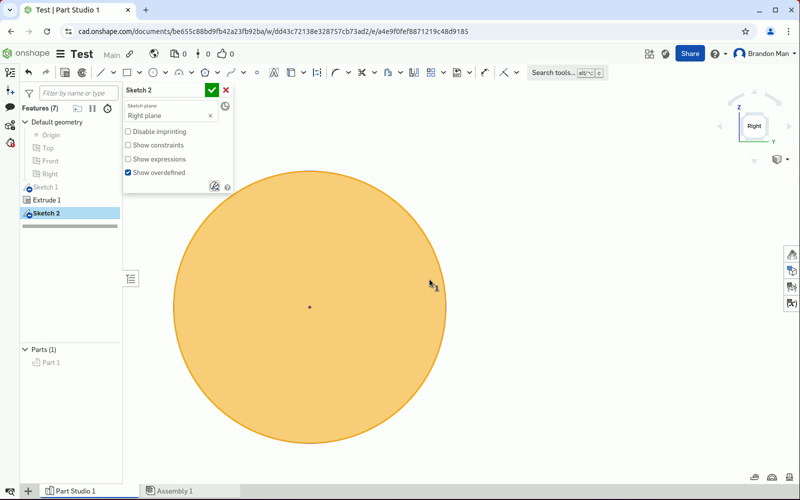
scroll(-6)
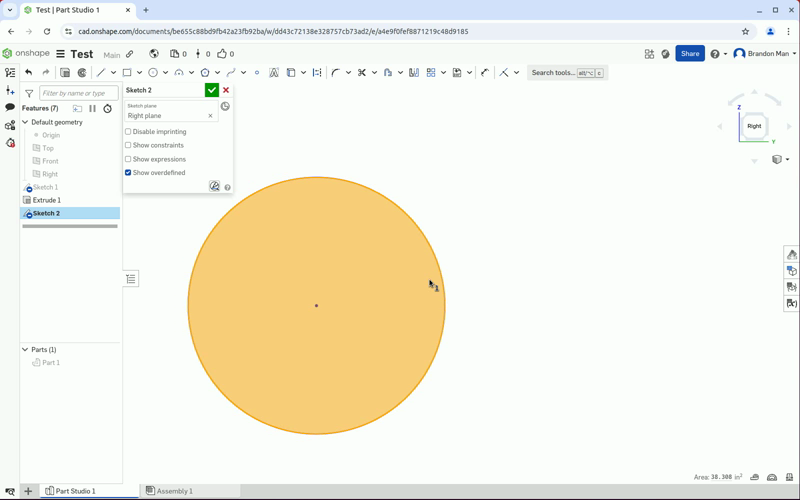
scroll(-6)
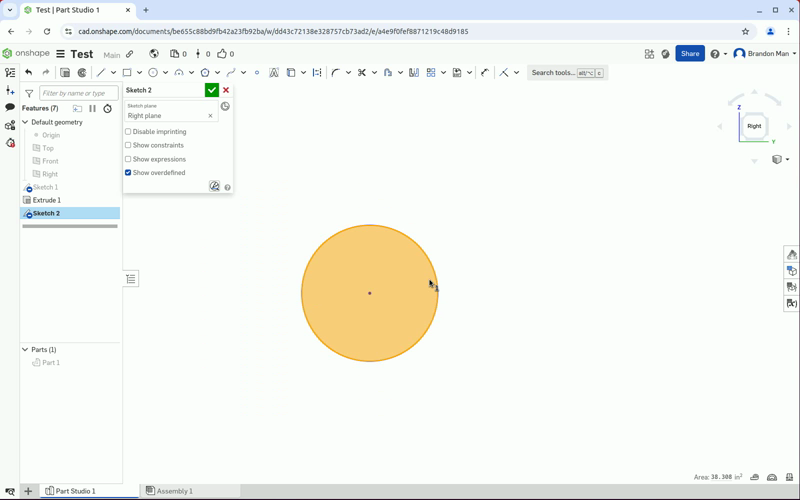
scroll(-6)
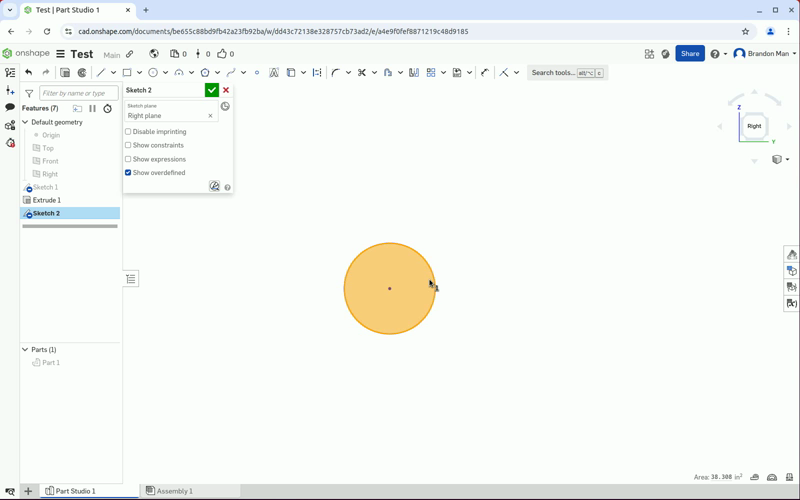
scroll(-6)
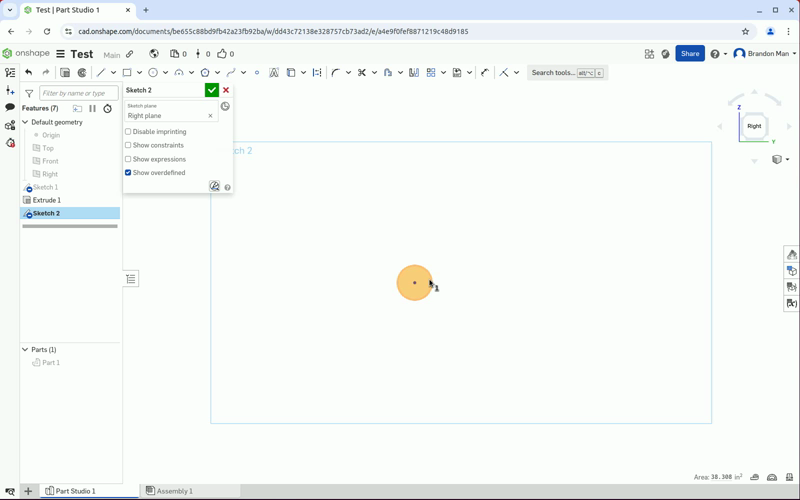
mouse_move(73, 352)
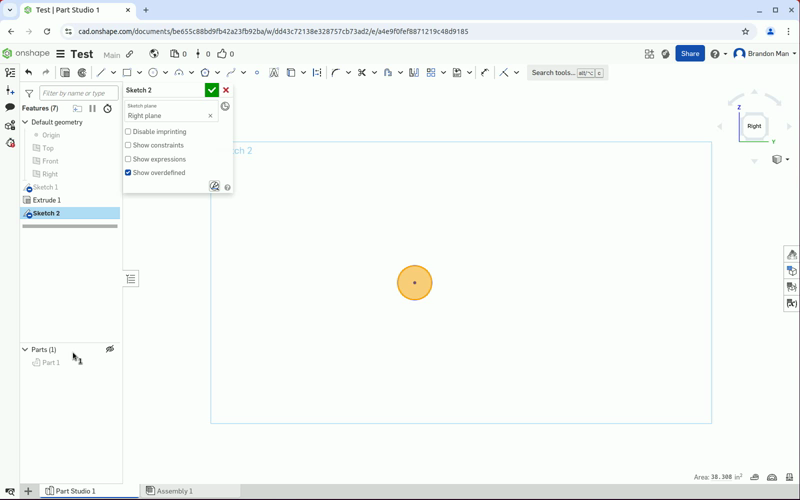
key(shift+y)
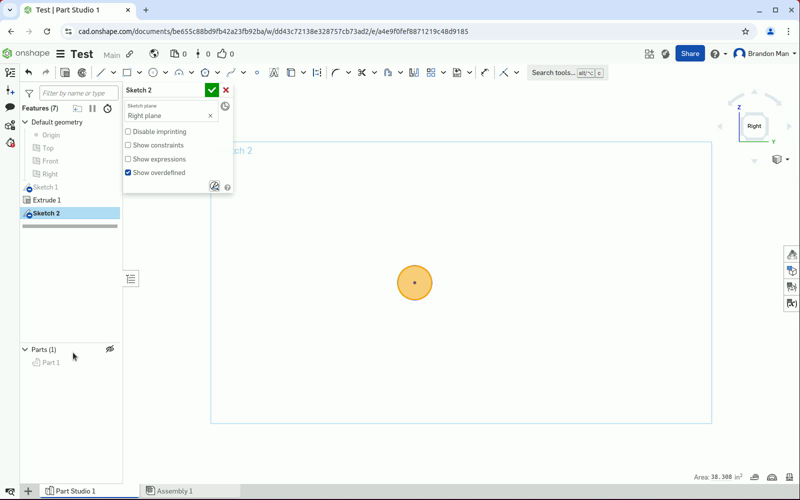
key(shift+e)
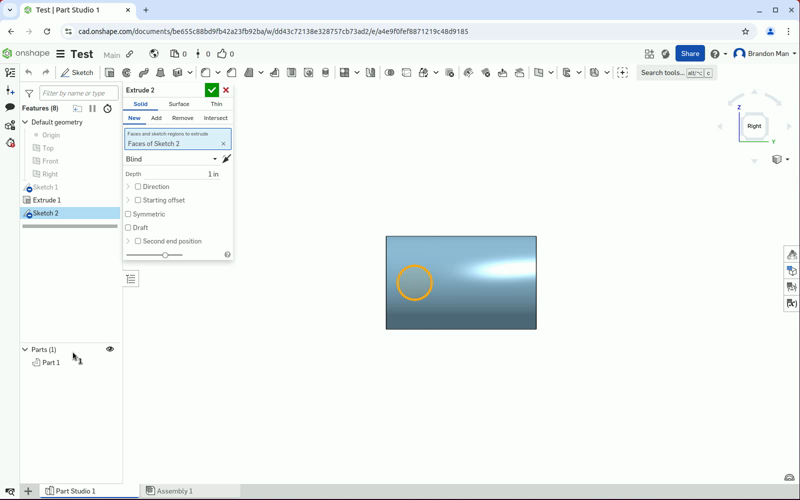
mouse_move(143, 106)
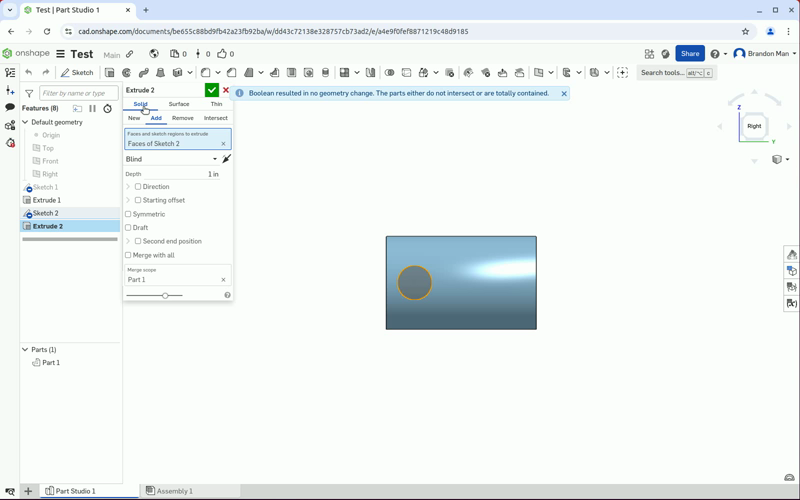
click(143, 106)
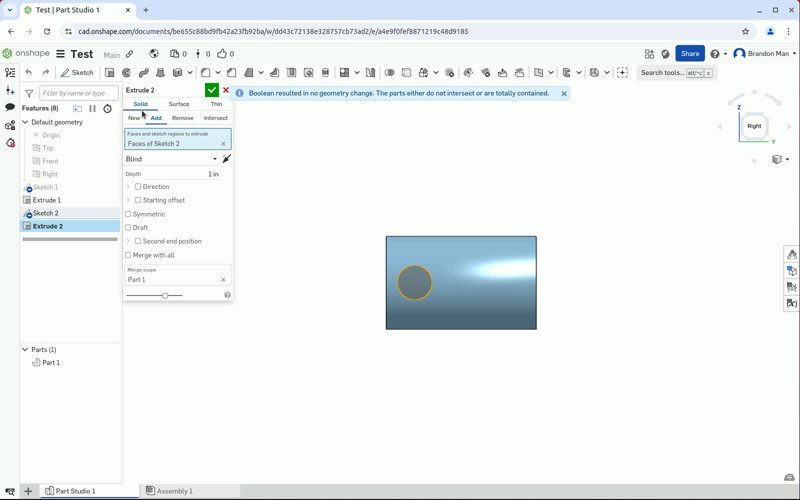
mouse_move(137, 120)
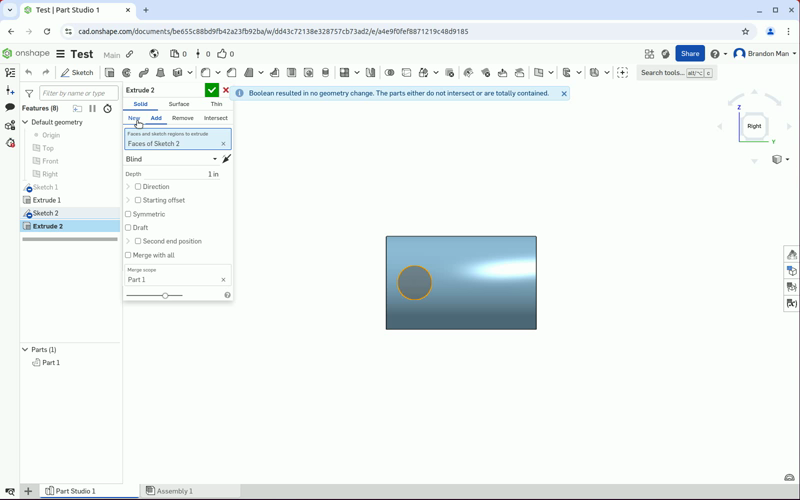
click(137, 120)
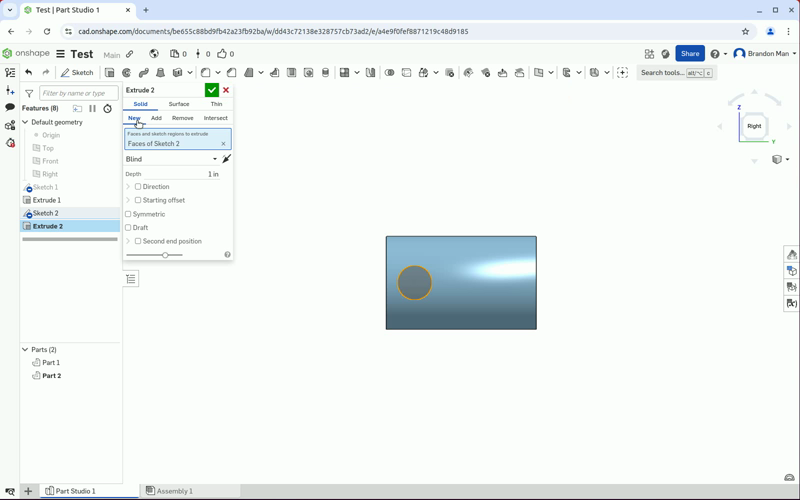
key(tab, 4)
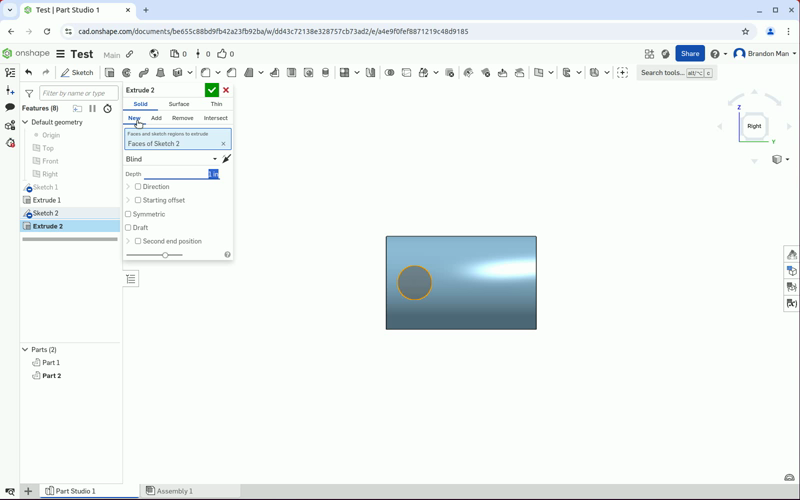
text(46.216)
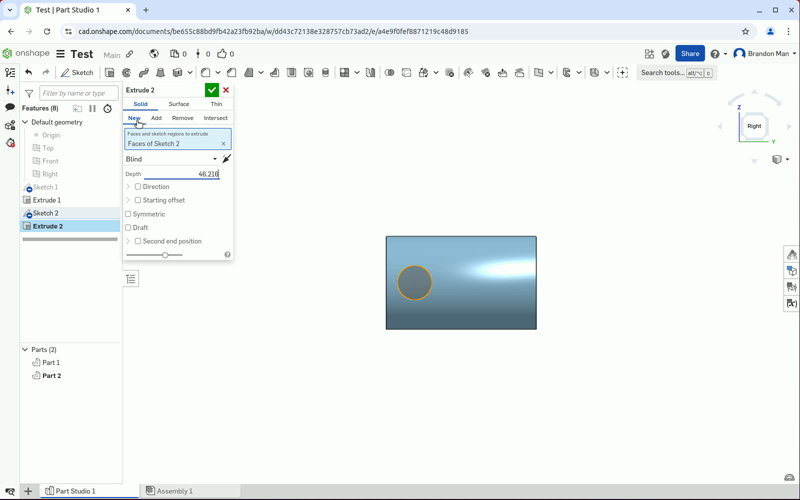
key(tab, 3)
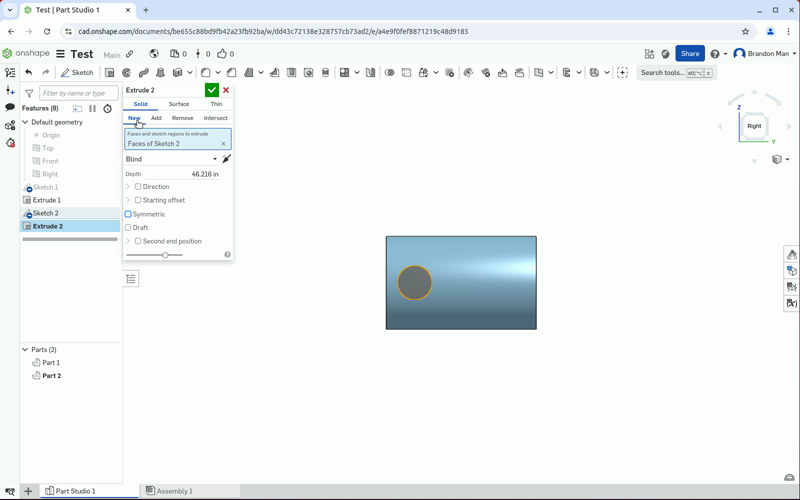
key(space)
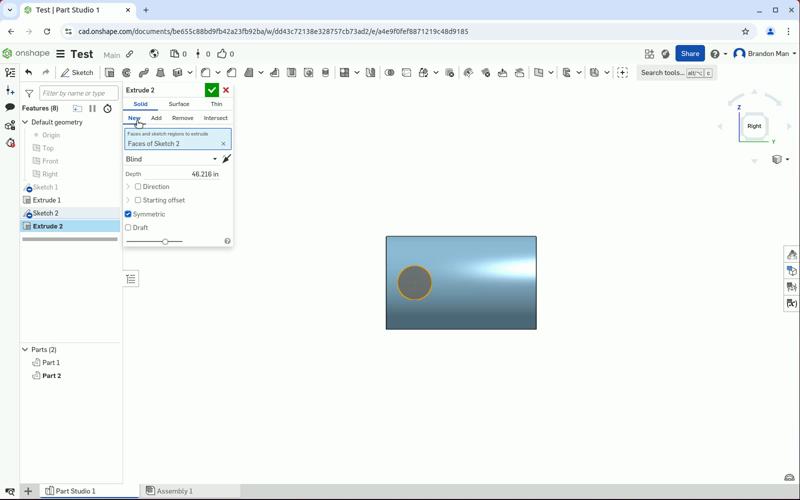
key(enter)
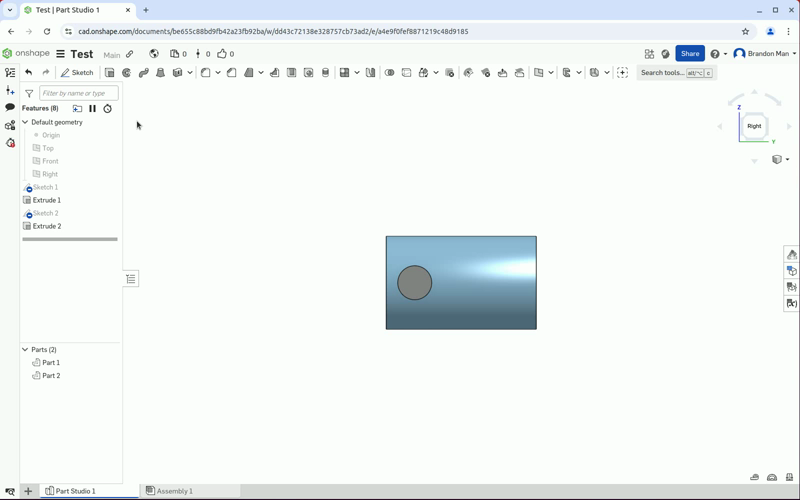
key(shift+h)
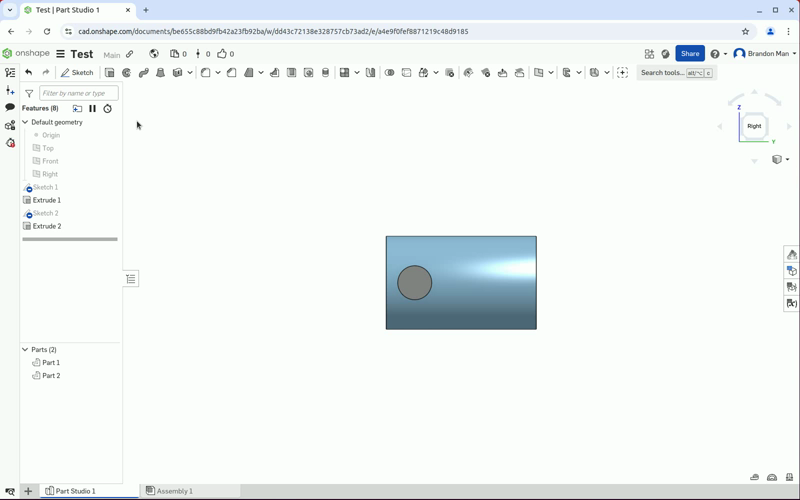
key(shift+h)
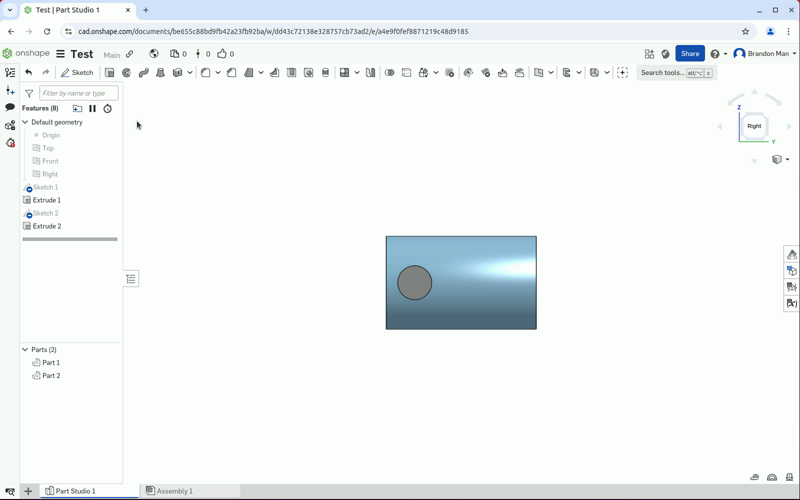
mouse_move(73, 189)
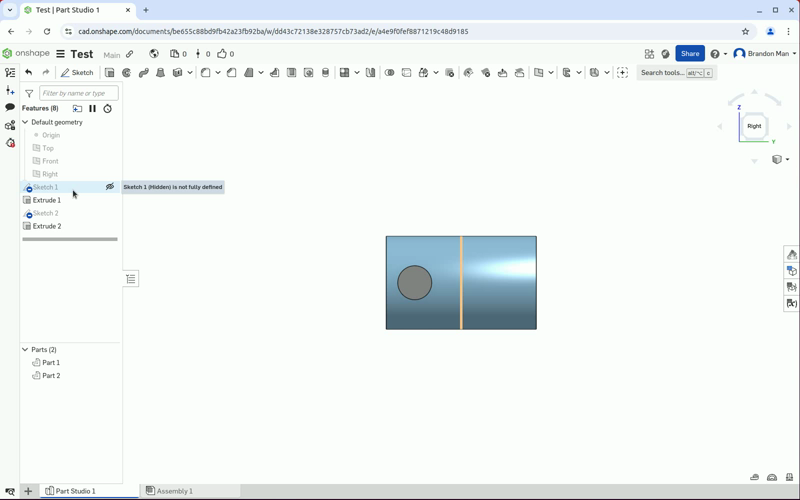
click(73, 189)
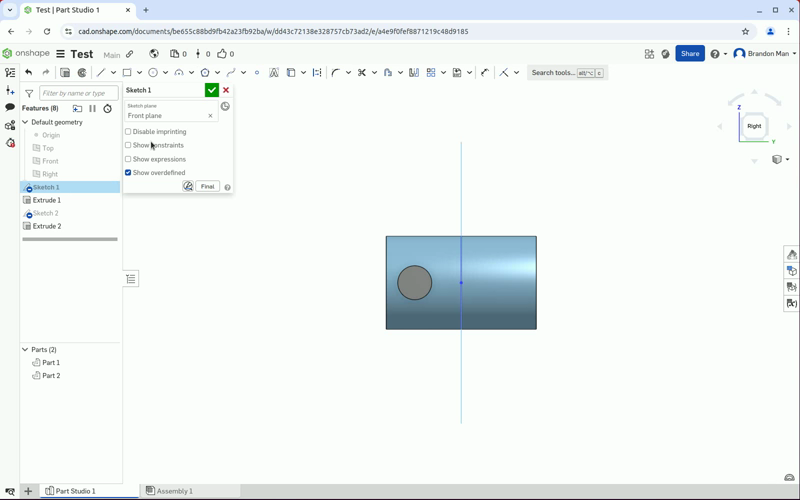
mouse_move(229, 92)
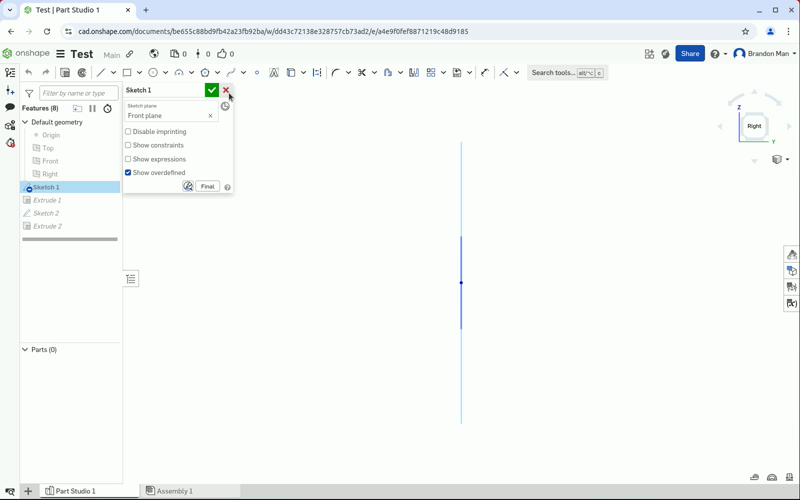
click(229, 92)
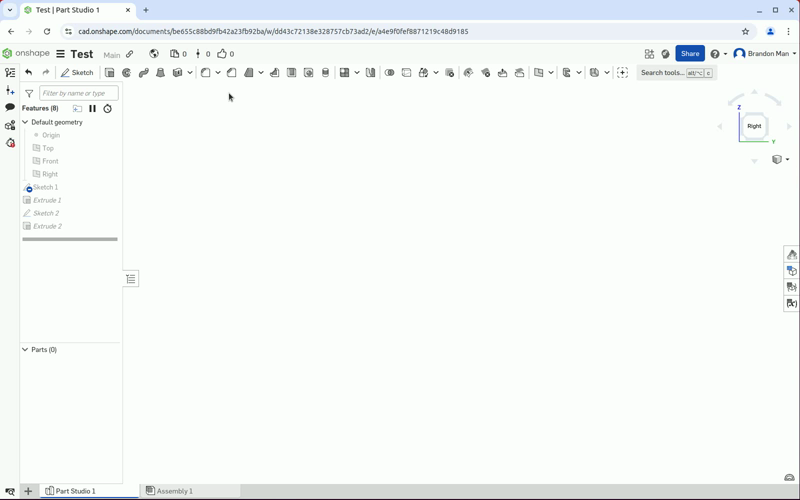
mouse_move(73, 352)
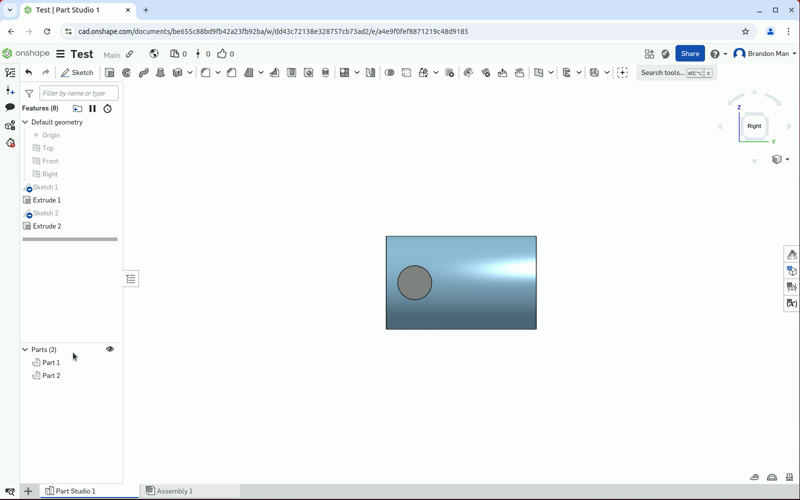
key(y)
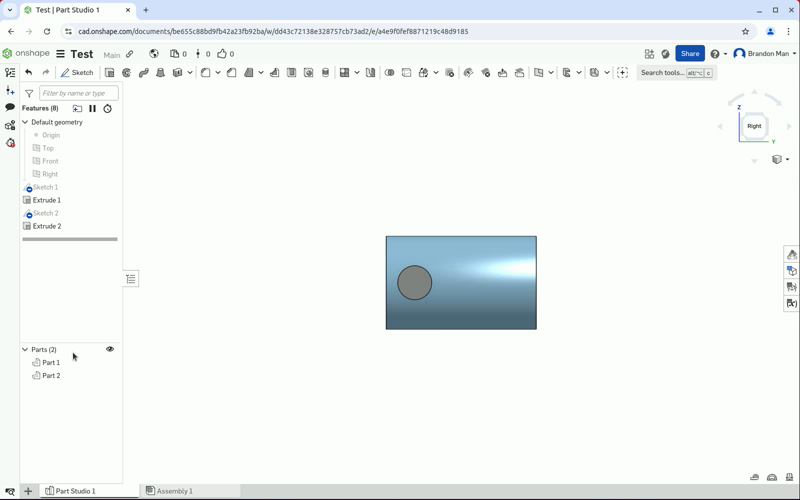
key(shift+p)
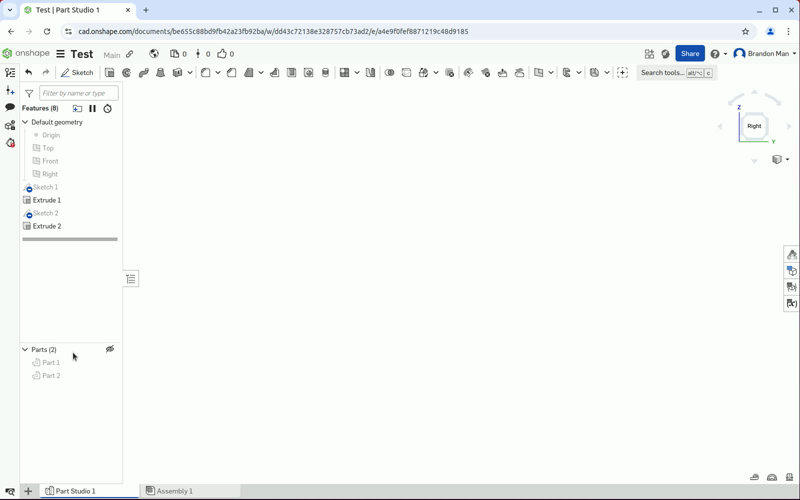
key(space)
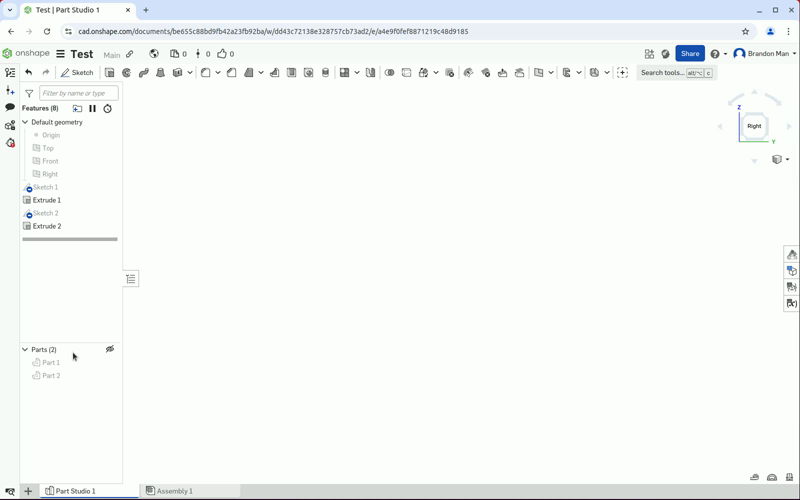
key_down(shift)
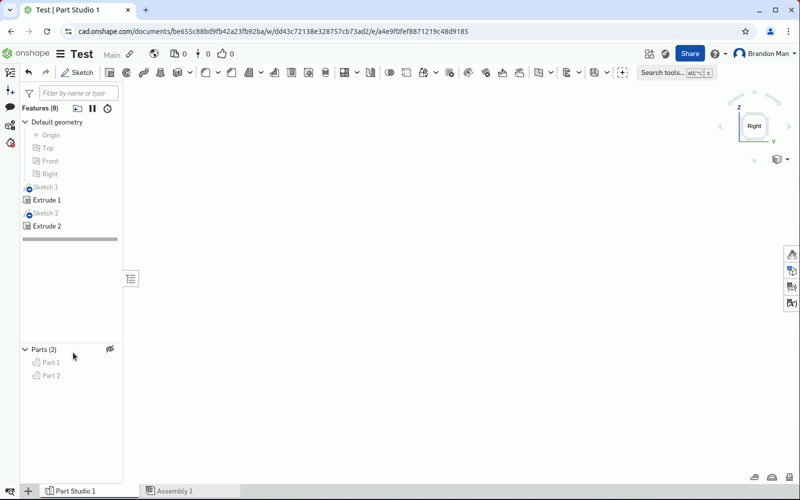
key(right)
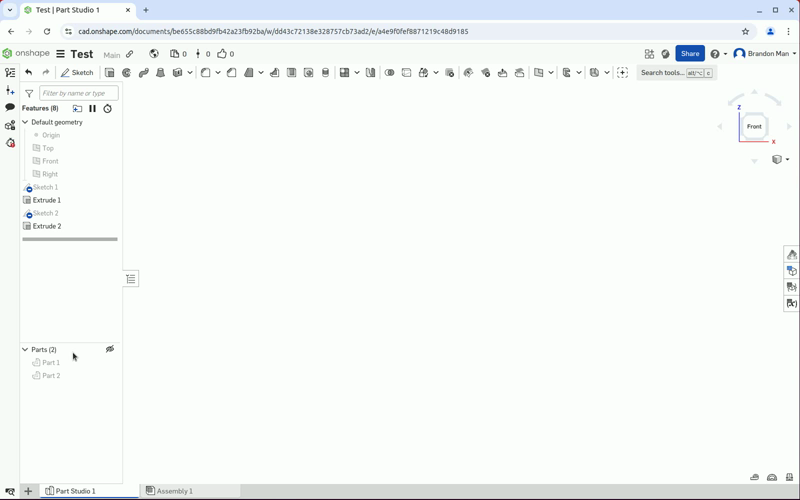
key_up(shift)
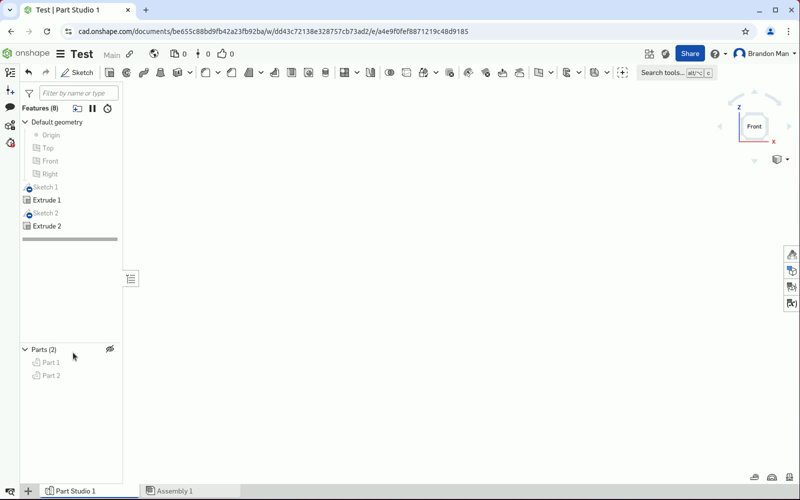
key(space)
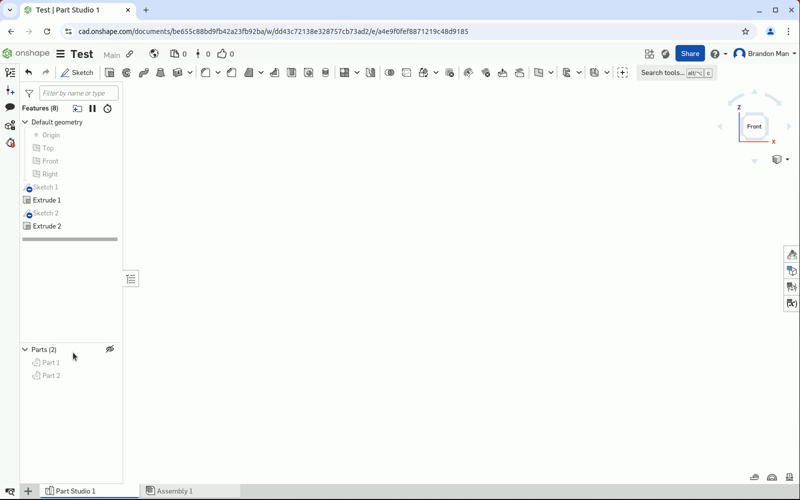
key_down(shift)
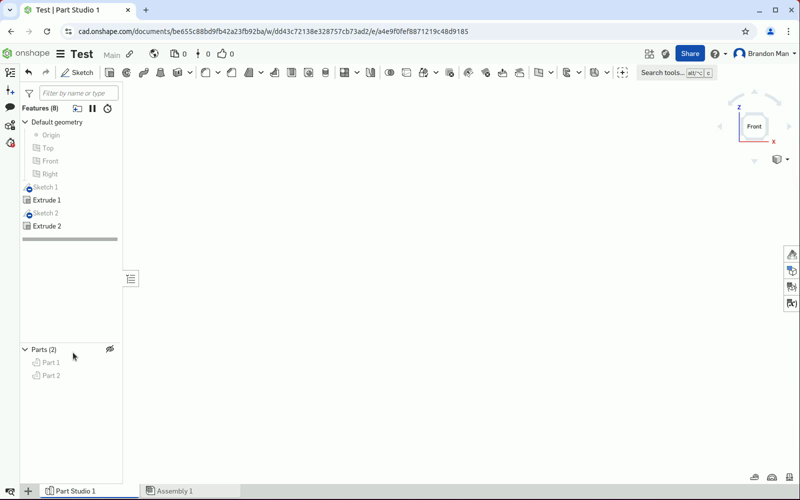
key(down)
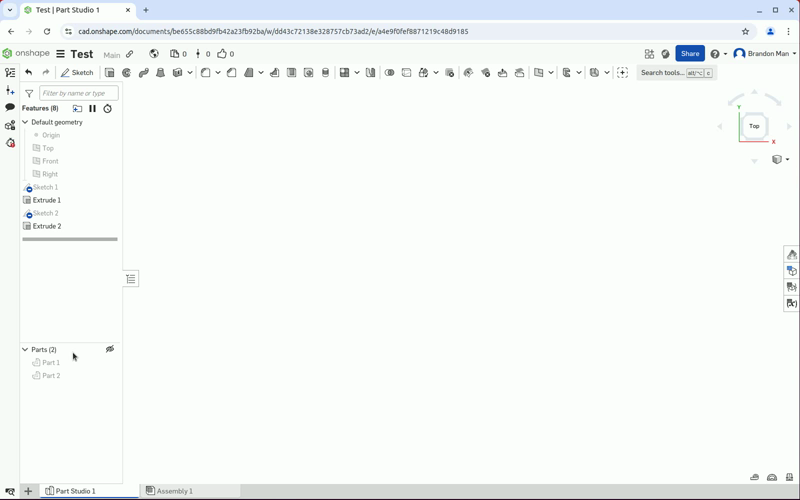
key_up(shift)
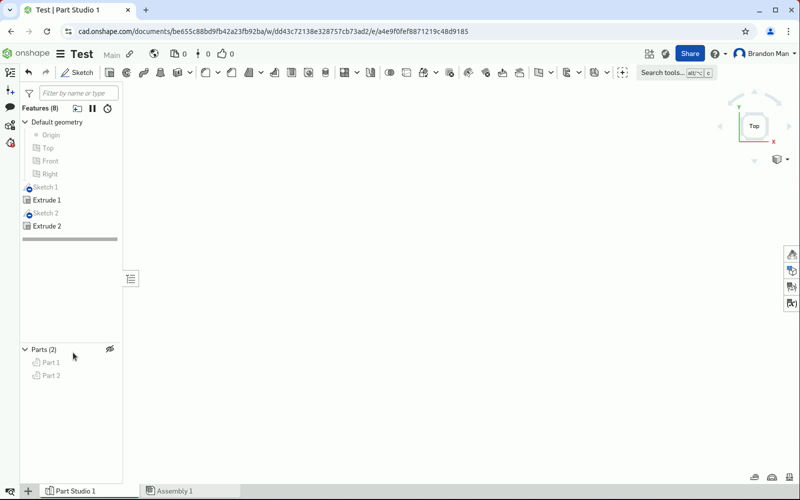
mouse_move(73, 352)
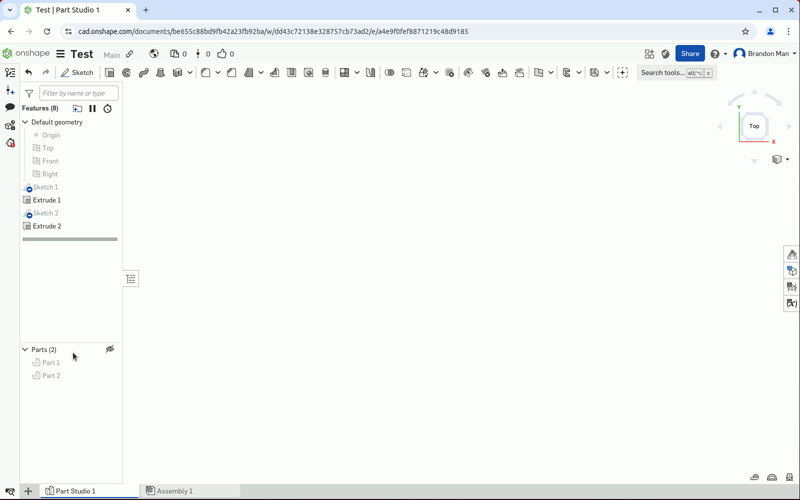
key(shift+y)
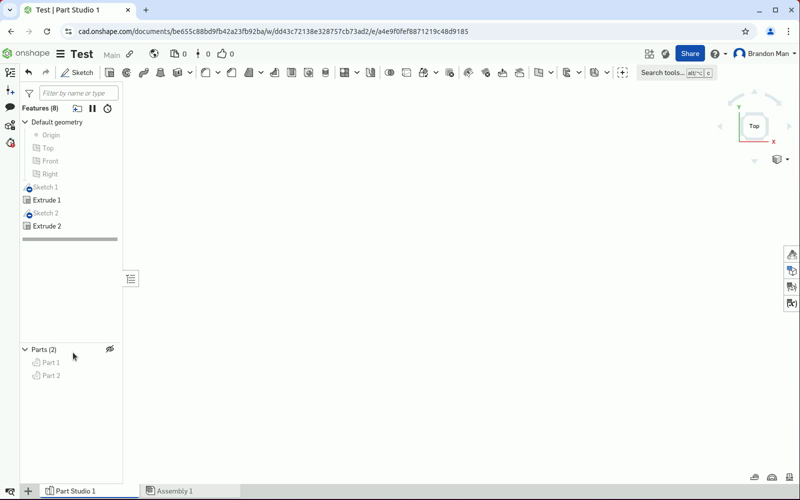
key(shift+s)
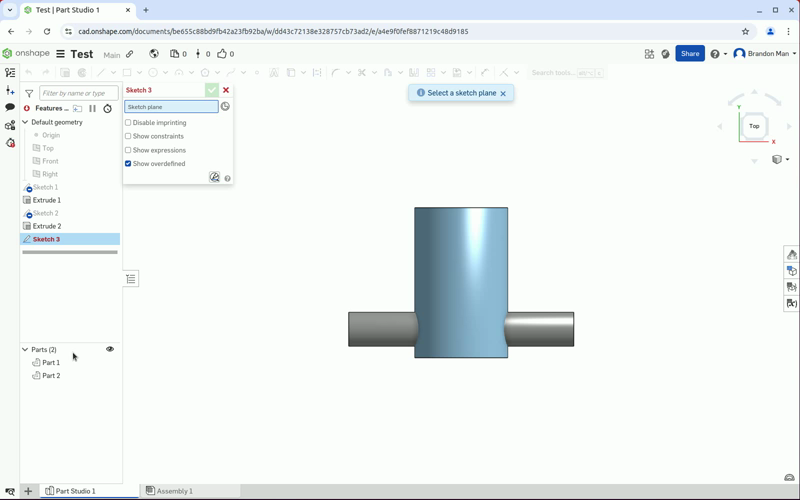
mouse_move(73, 150)
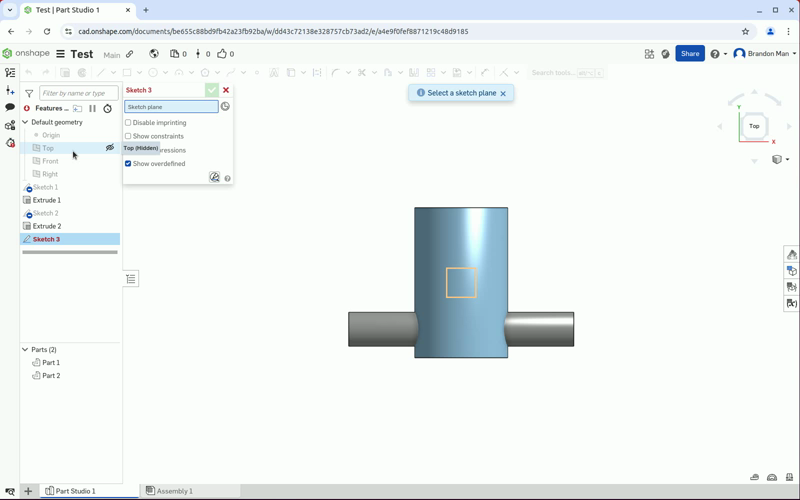
click(73, 150)
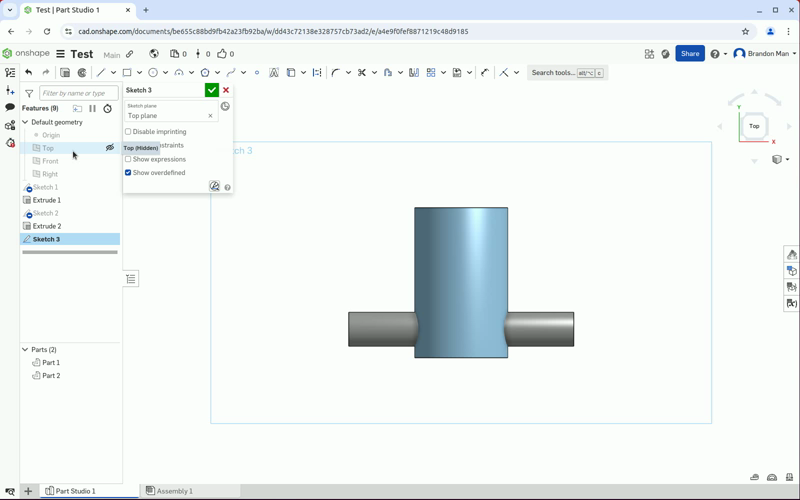
mouse_move(73, 352)
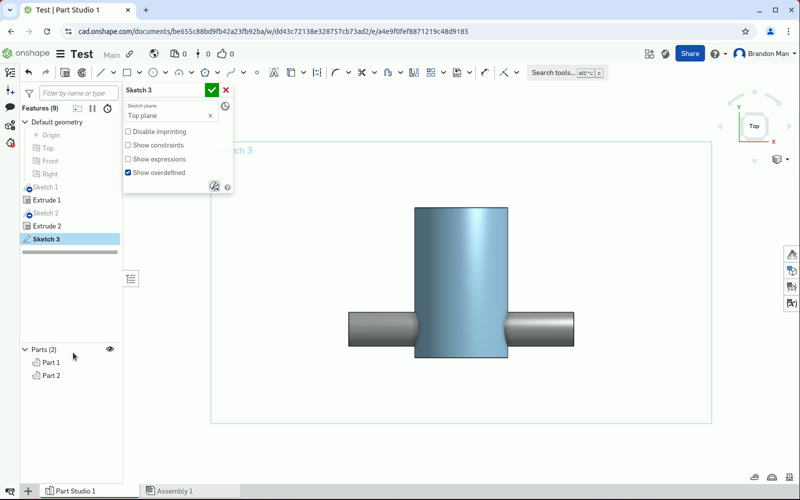
key(y)
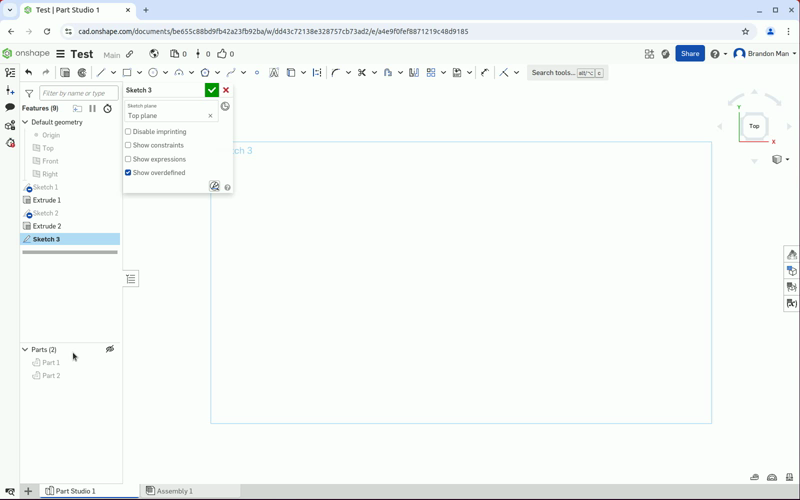
key(c)
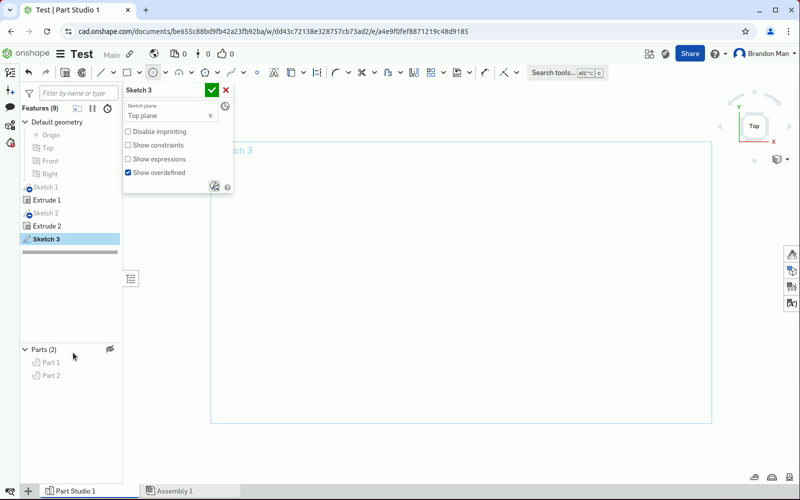
key_down(shift)
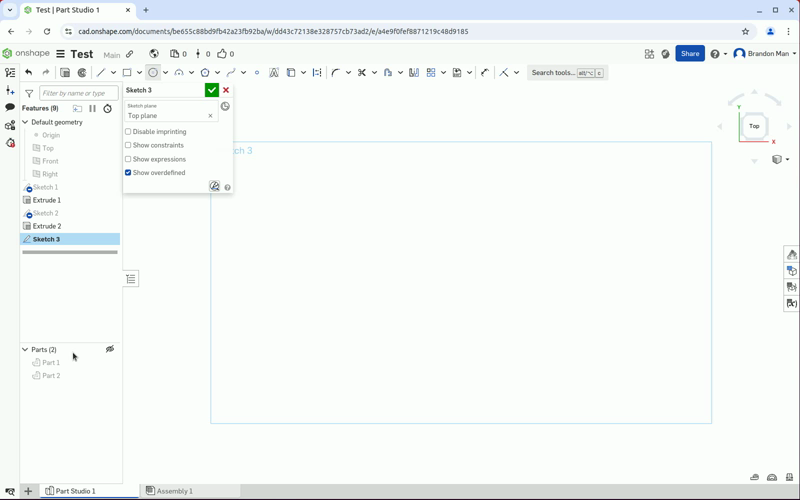
mouse_move(461, 332)
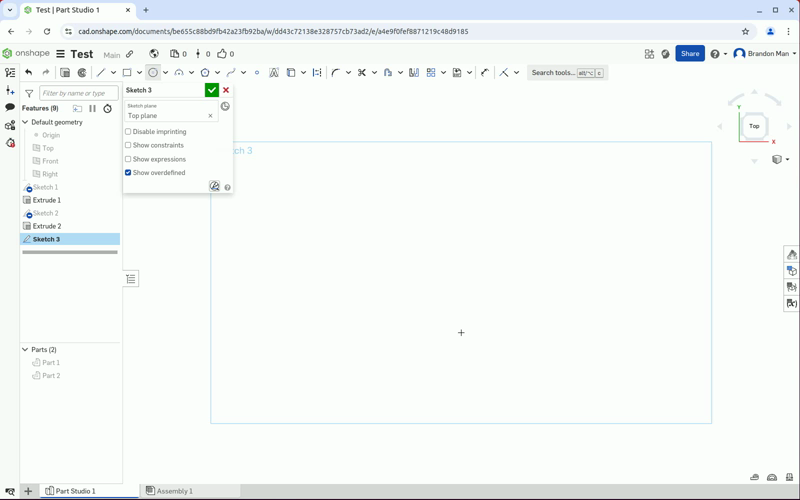
click(461, 332)
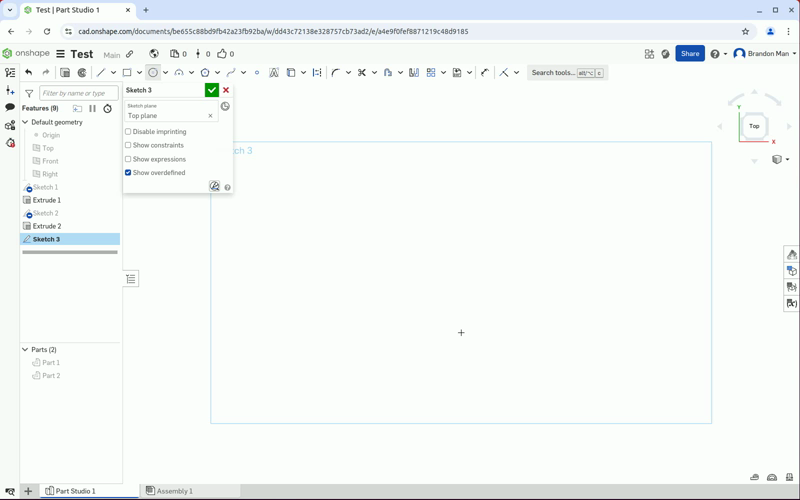
key_up(shift)
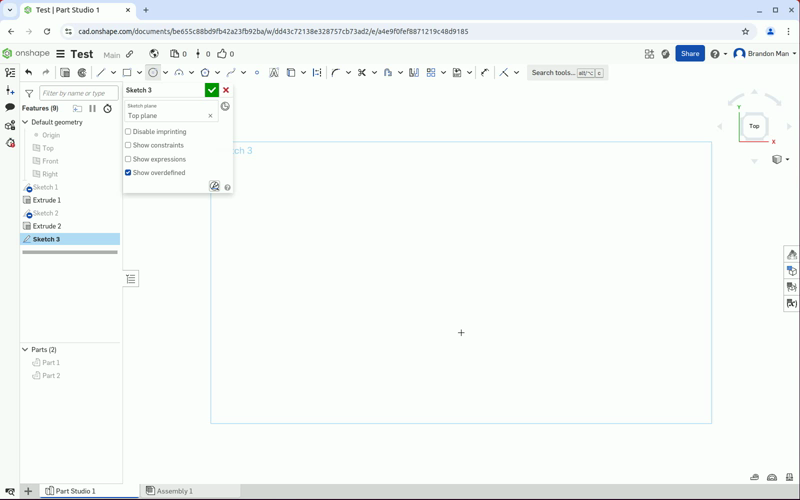
mouse_move(478, 332)
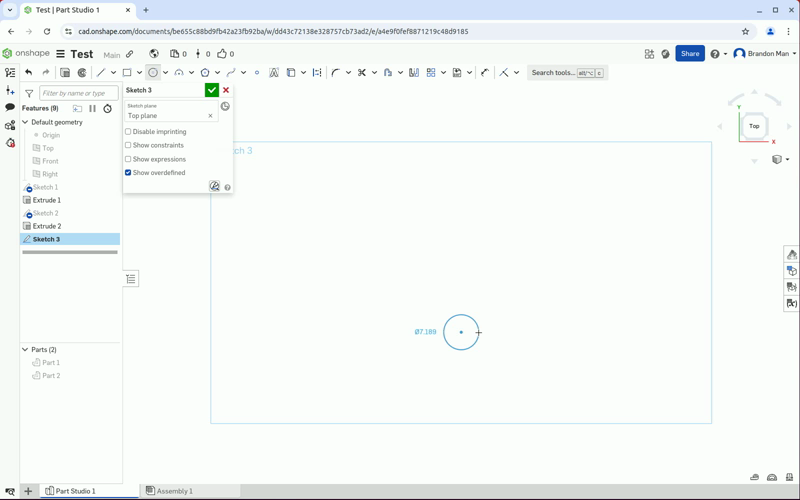
click(478, 332)
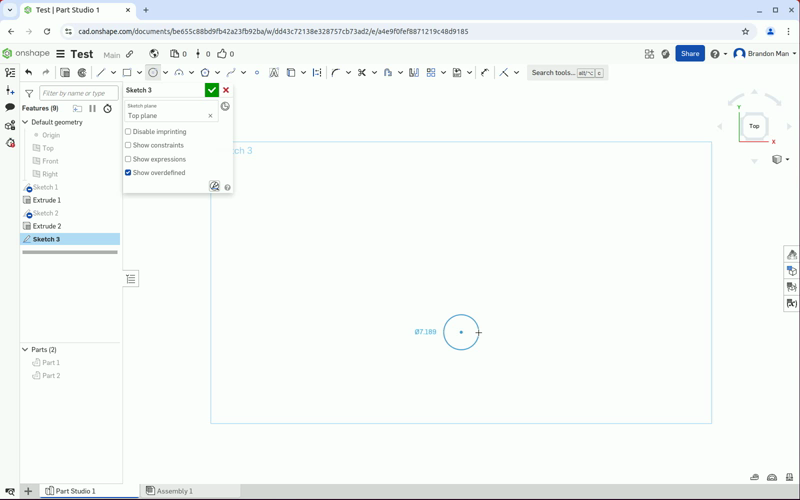
key(esc)
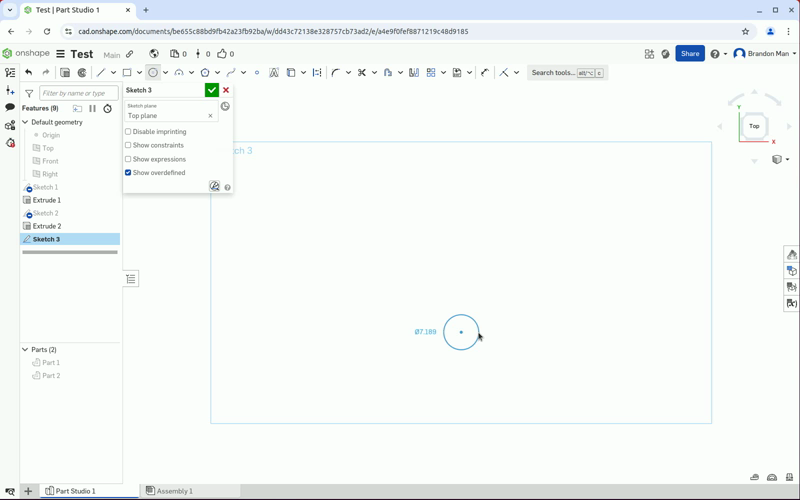
mouse_move(452, 342)
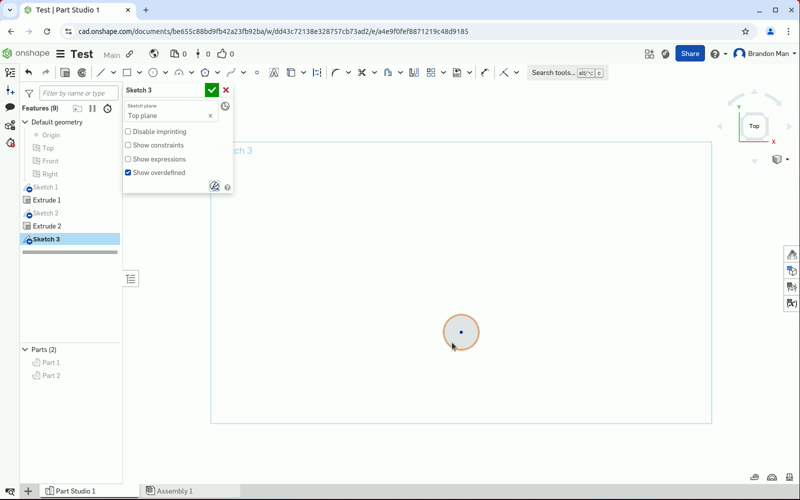
scroll(6)
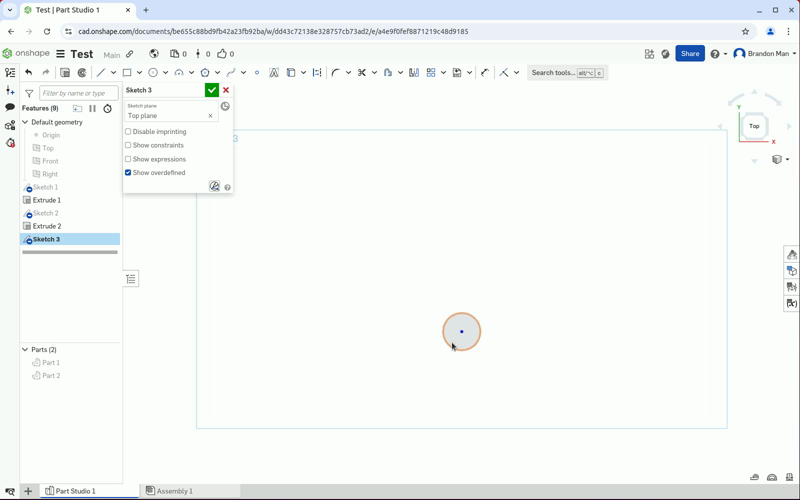
scroll(6)
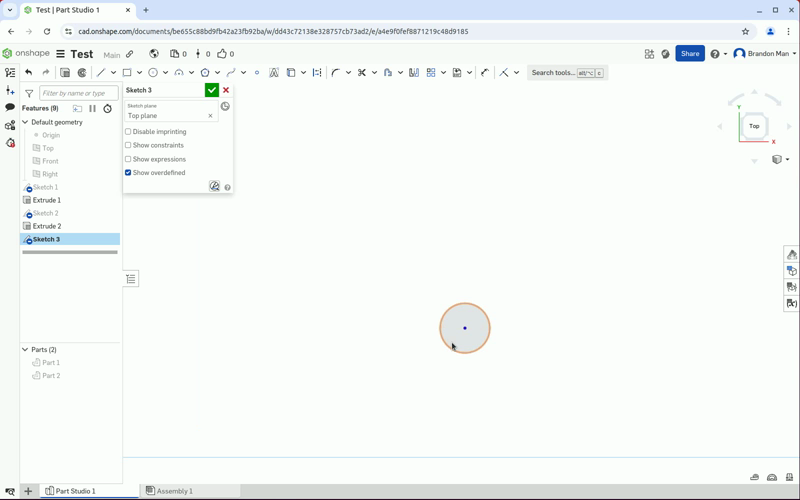
scroll(6)
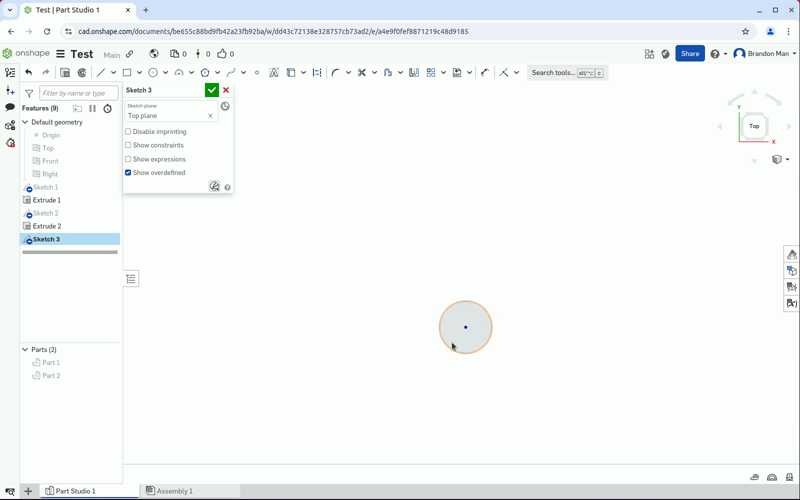
scroll(6)
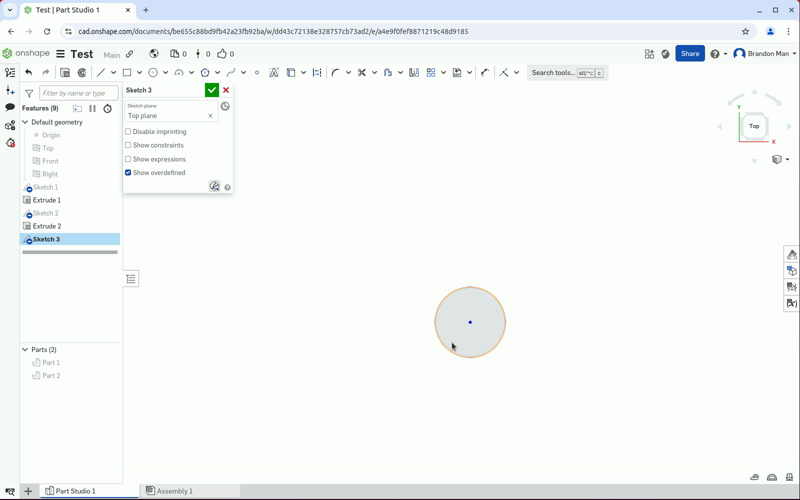
scroll(6)
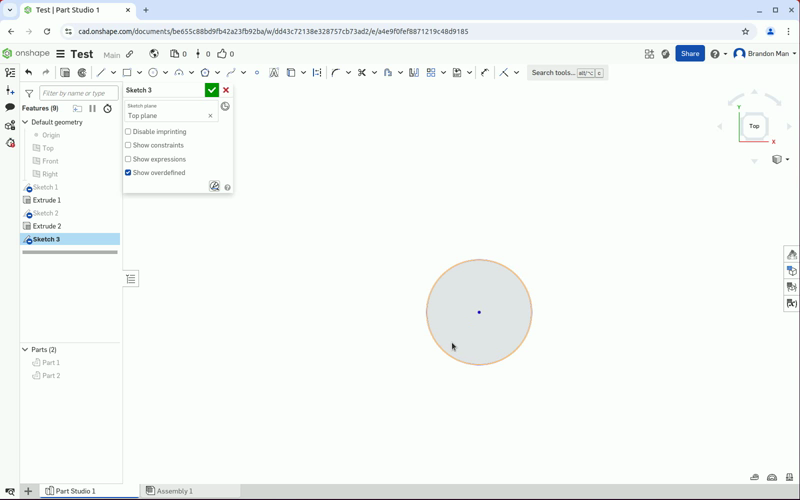
scroll(6)
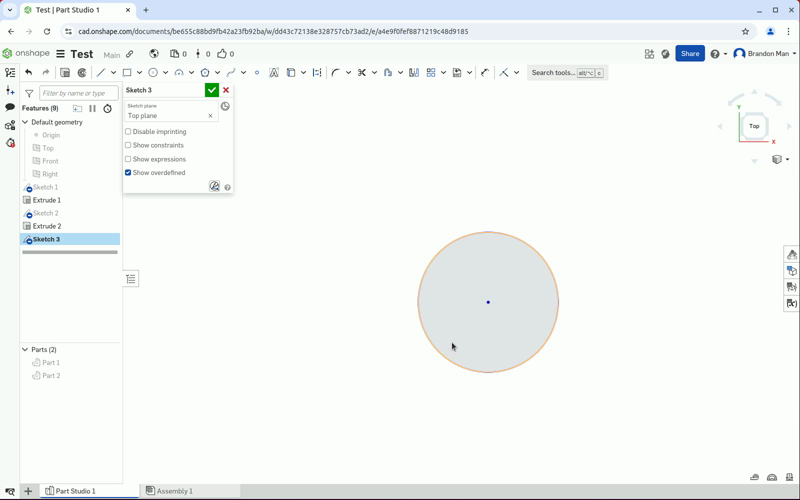
scroll(6)
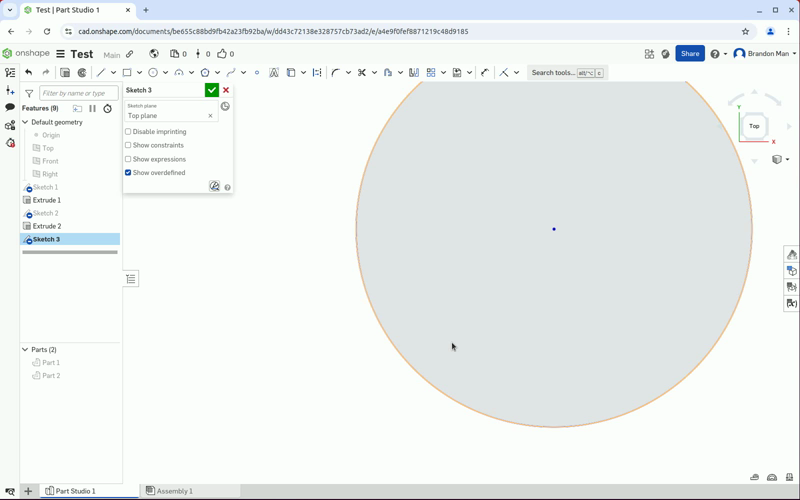
click(452, 342)
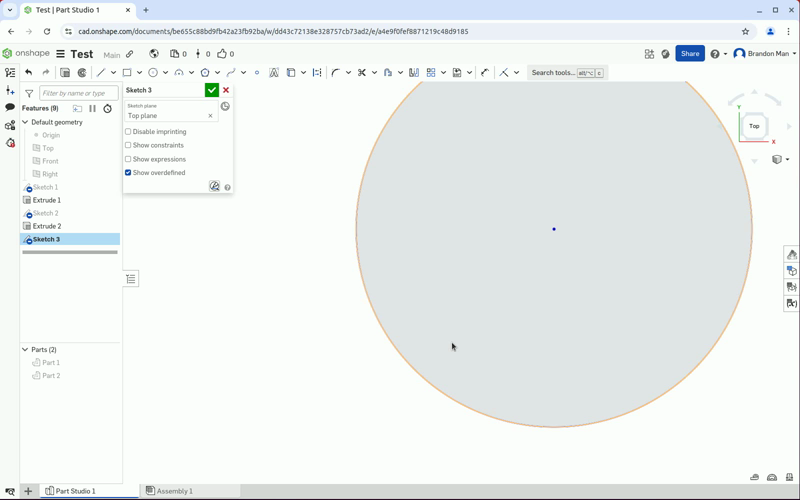
scroll(-6)
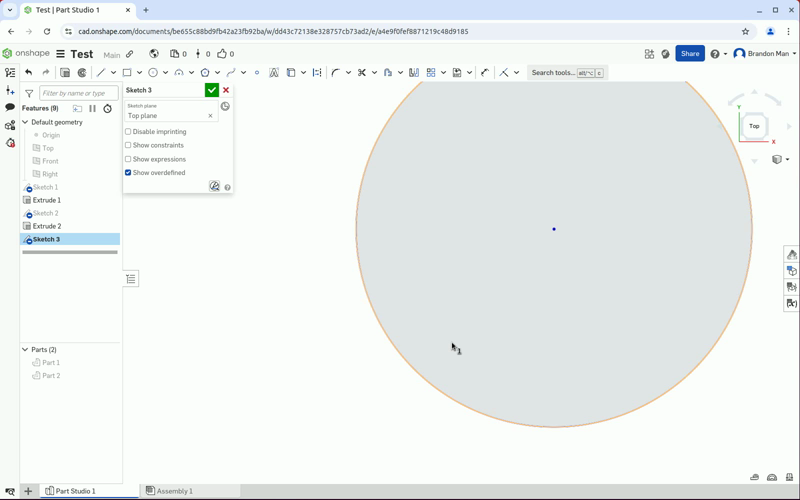
scroll(-6)
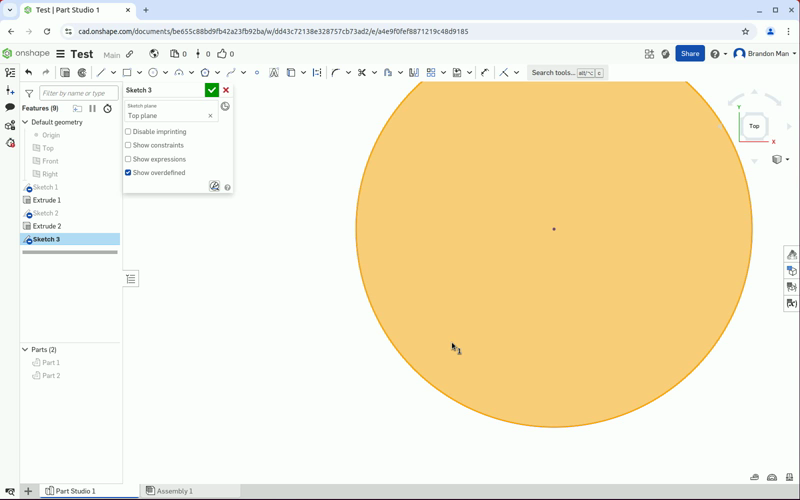
scroll(-6)
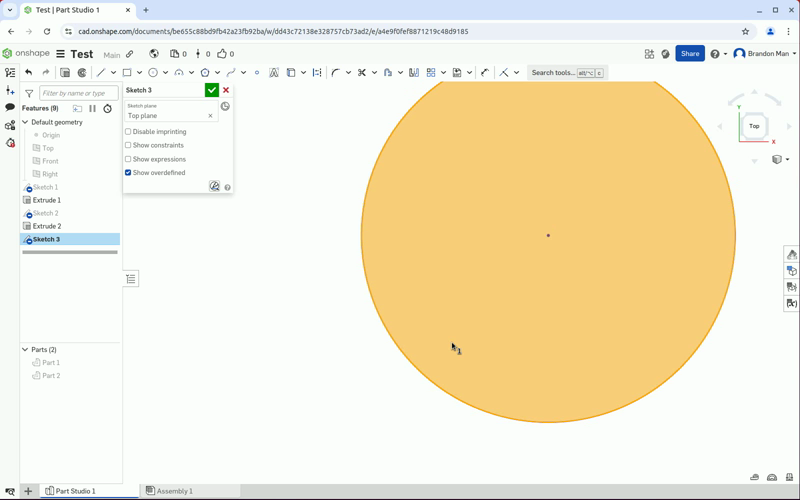
scroll(-6)
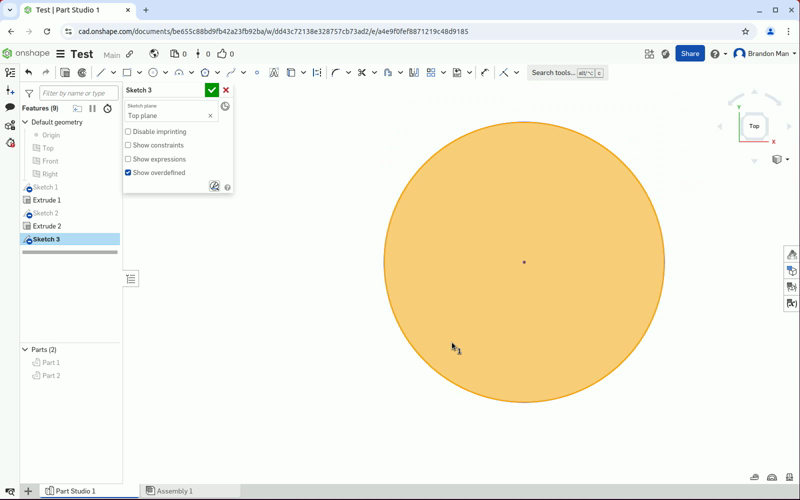
scroll(-6)
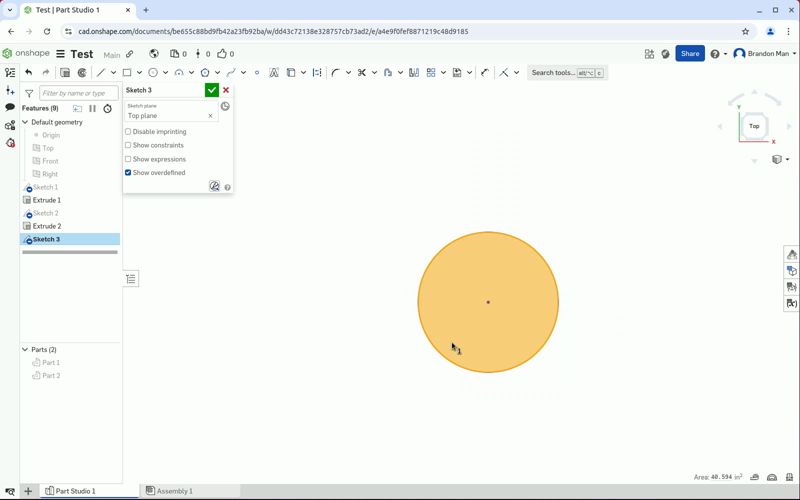
scroll(-6)
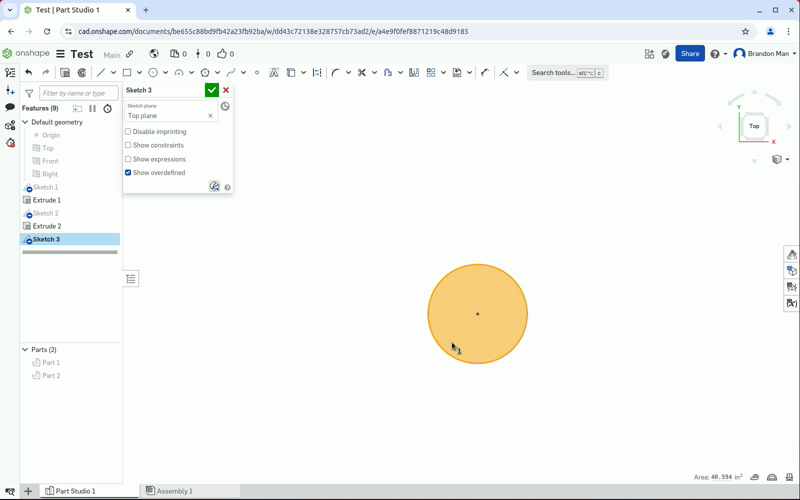
scroll(-6)
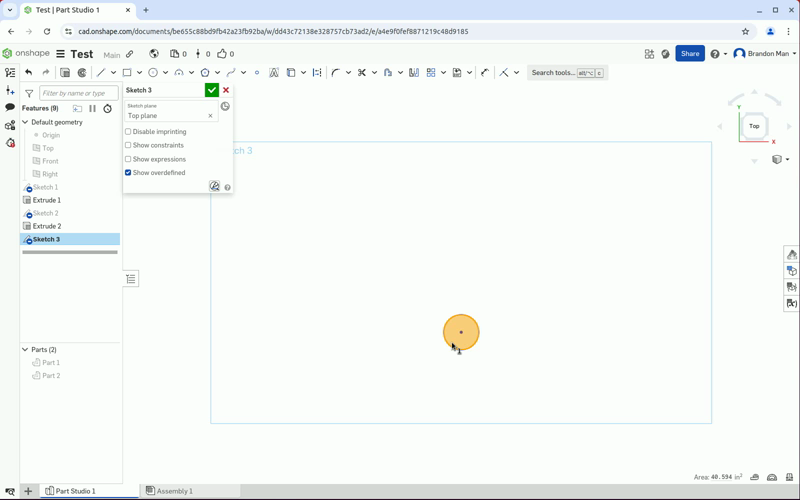
mouse_move(73, 352)
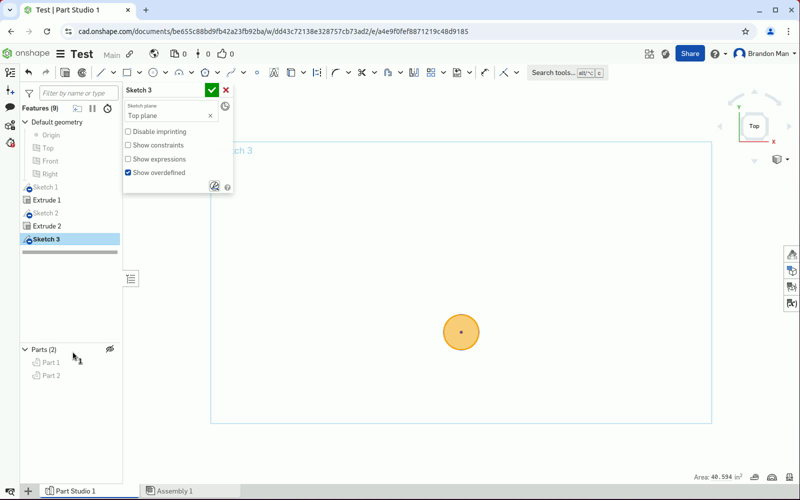
key(shift+y)
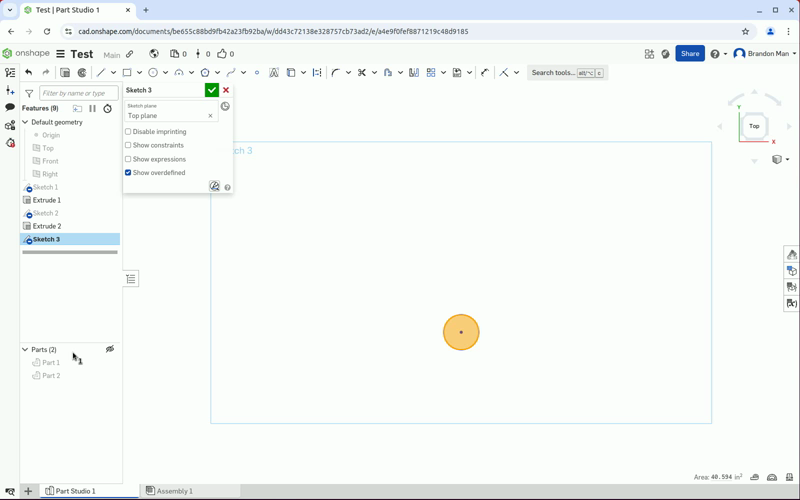
key(shift+e)
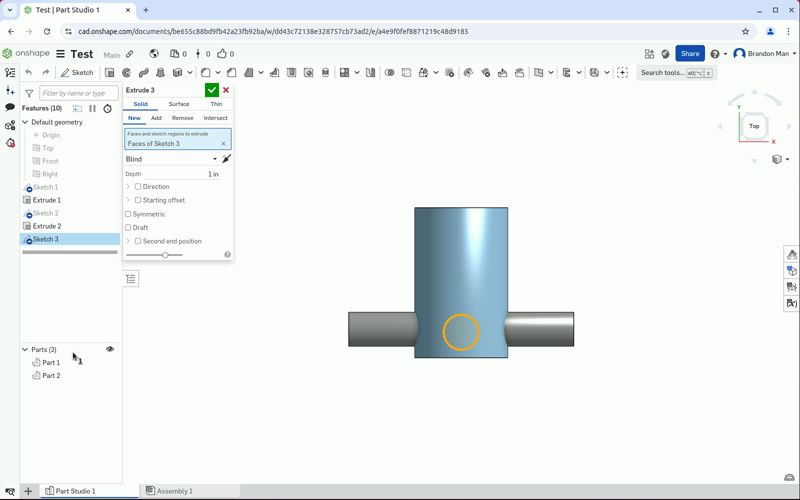
mouse_move(143, 106)
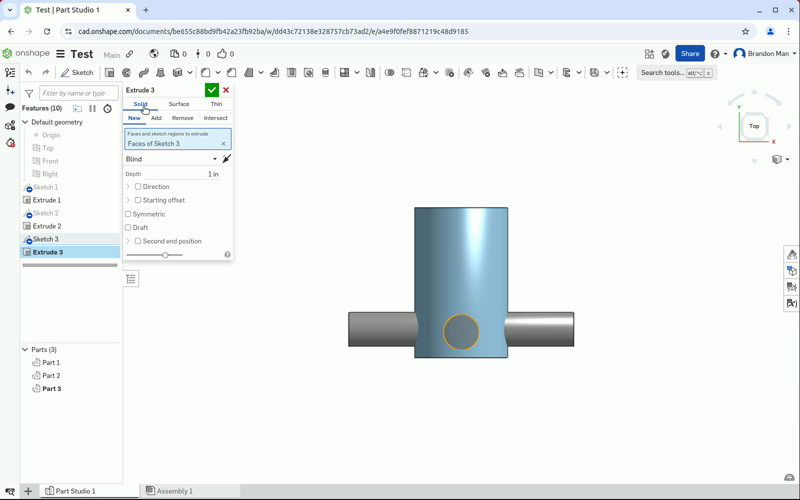
click(143, 106)
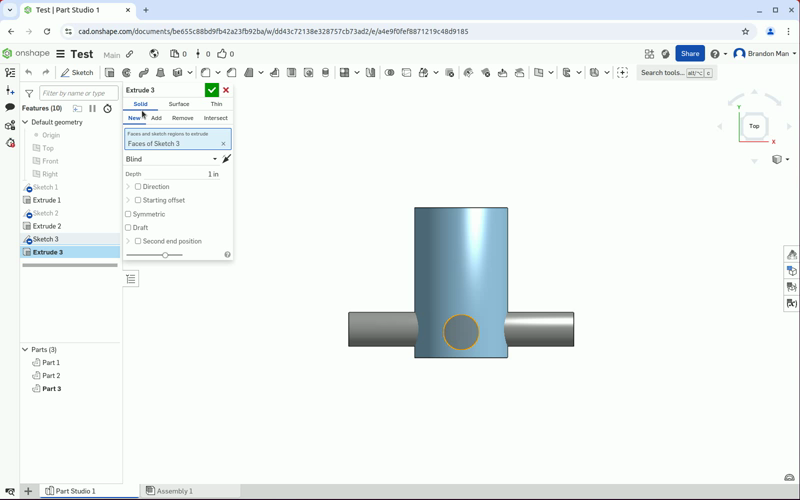
mouse_move(137, 120)
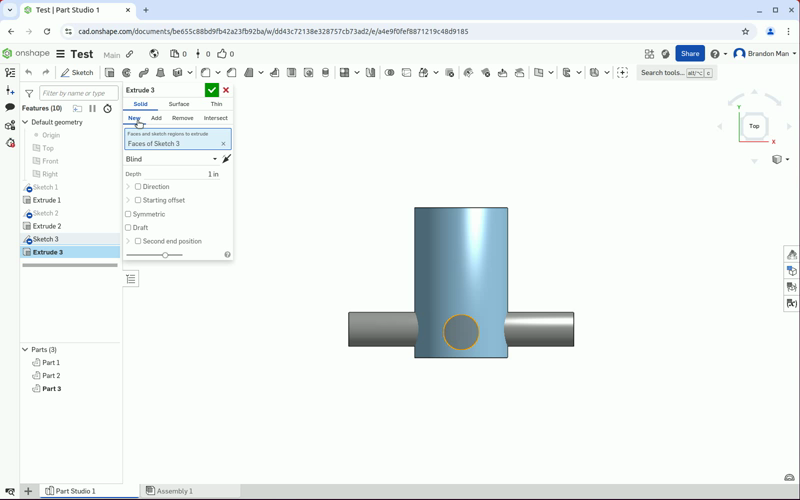
click(137, 120)
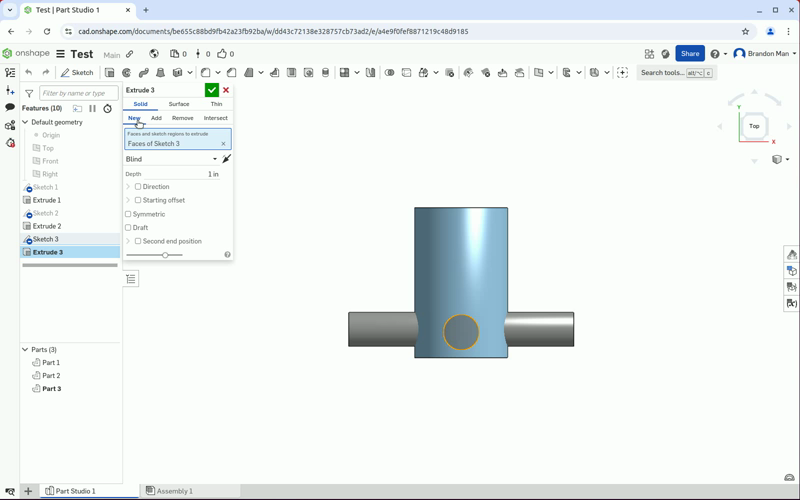
key(tab, 4)
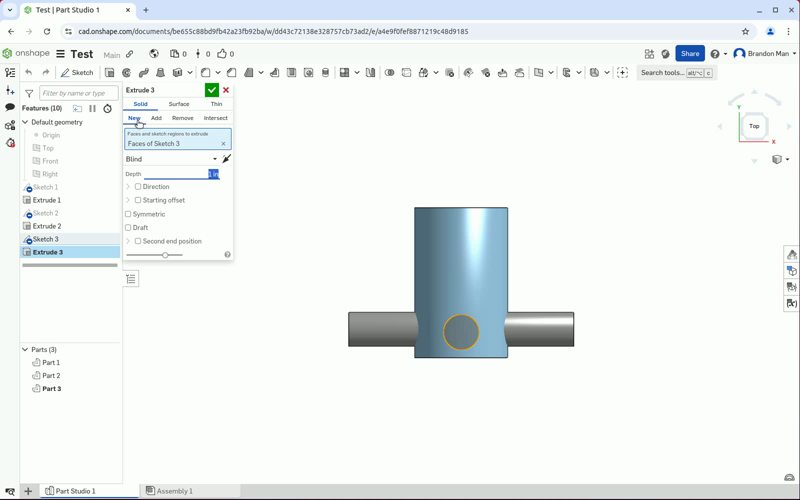
text(46.216)
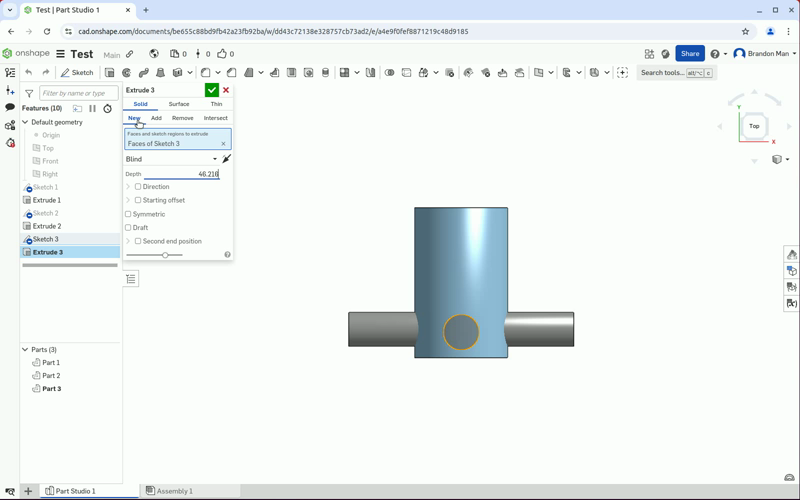
key(tab, 3)
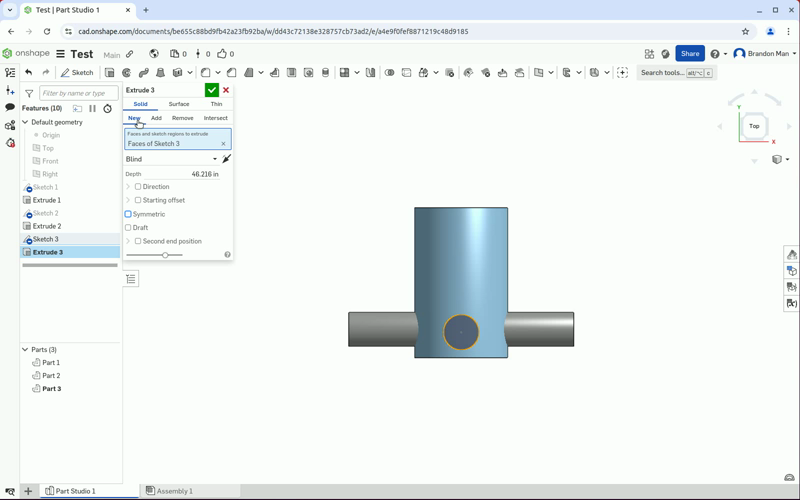
key(space)
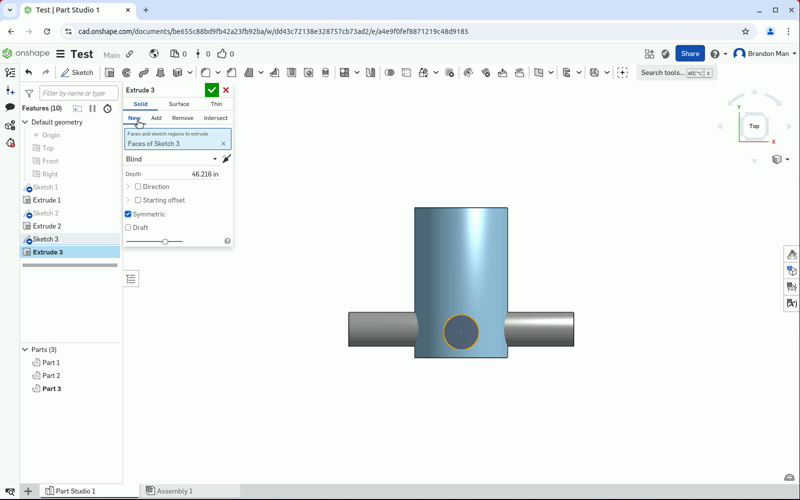
key(enter)
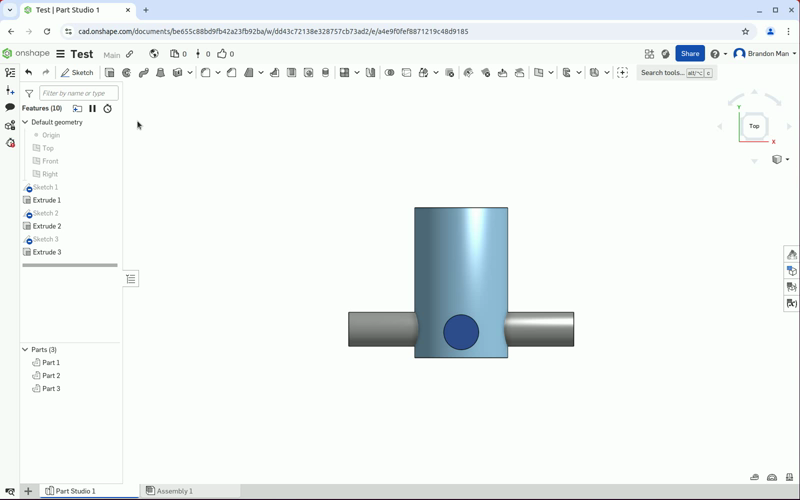
key(shift+h)
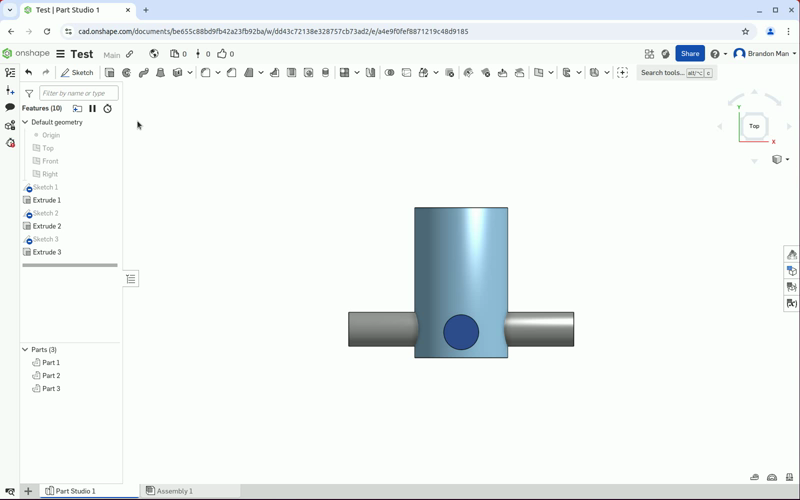
key(shift+h)
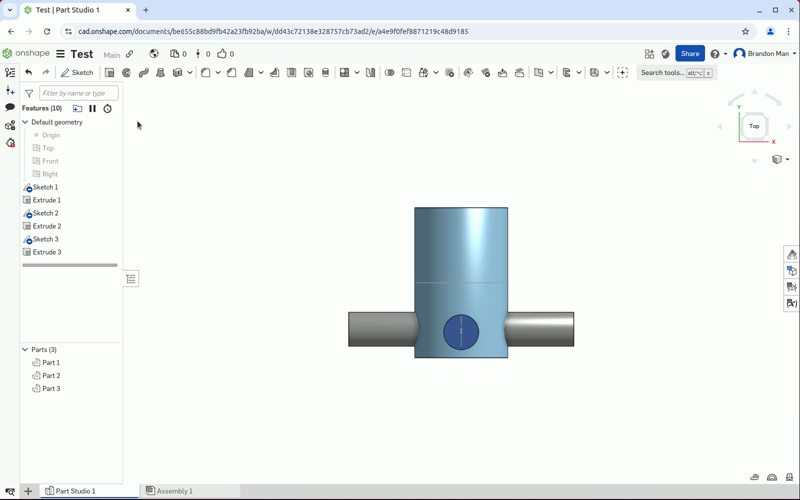
key(shift+7)
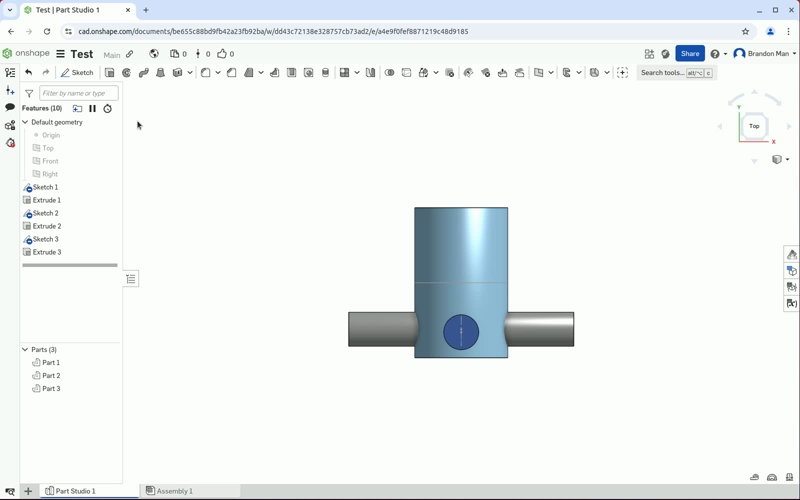
key(up, 3)
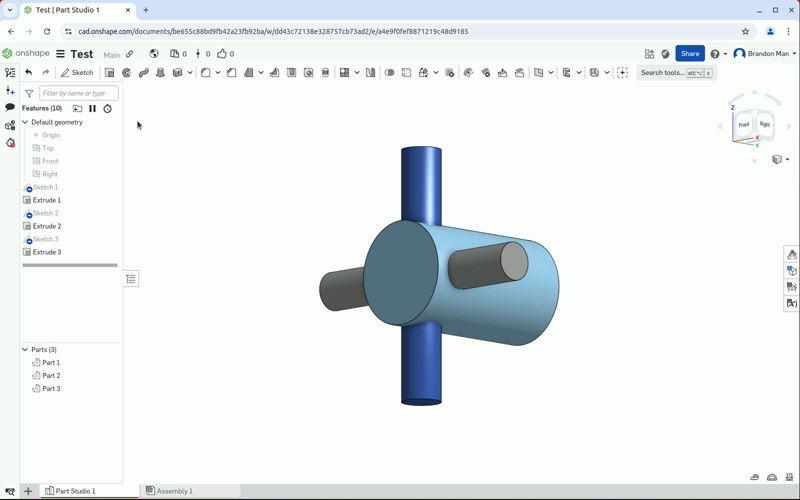
key(left, 3)
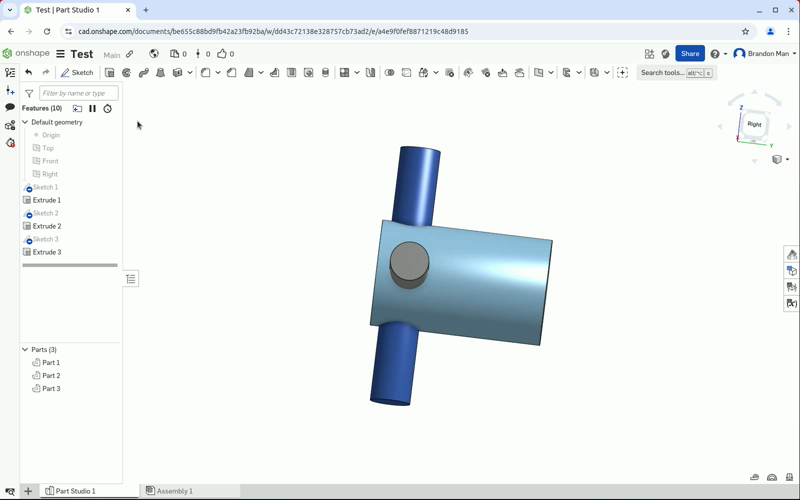
key(right, 3)
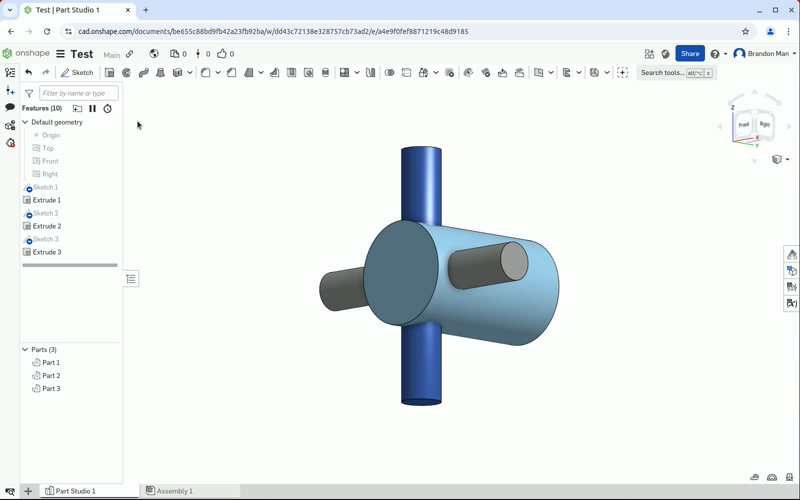
key(down, 3)
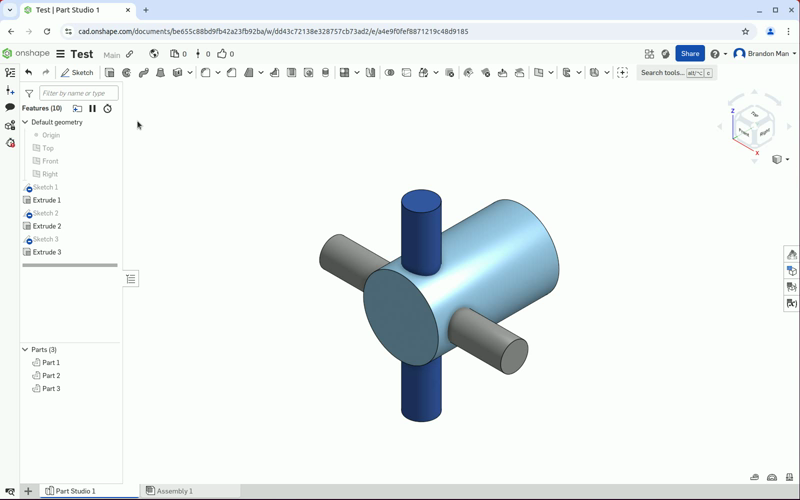
mouse_move(73, 189)
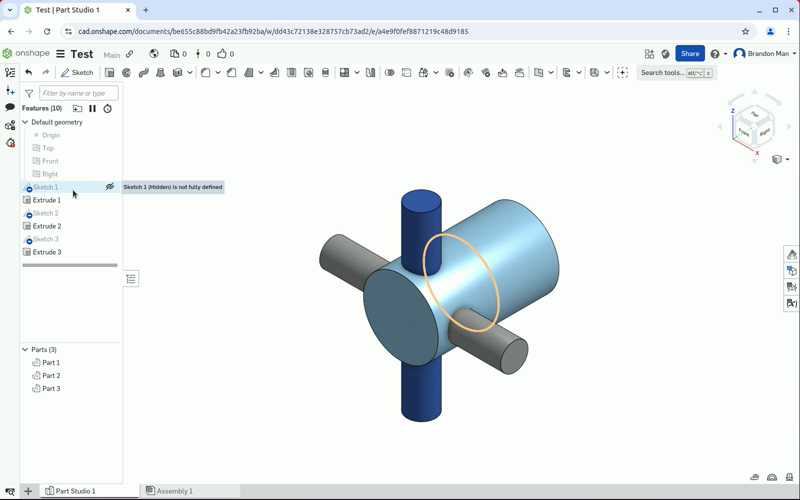
click(73, 189)